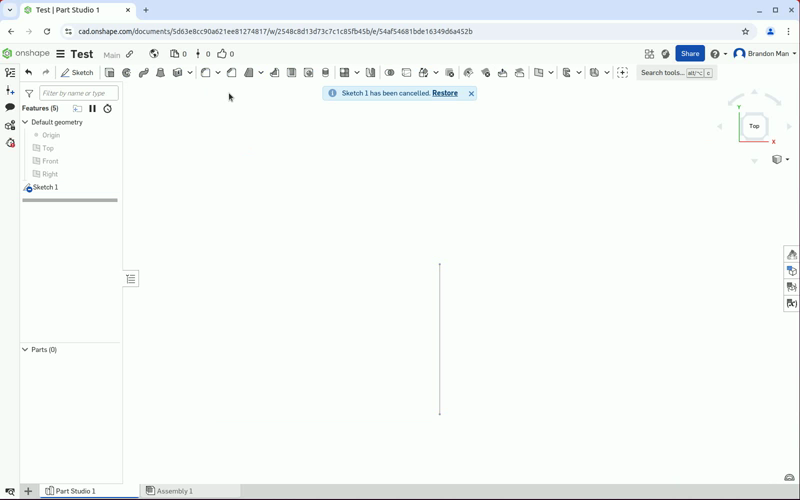
key(shift+h)
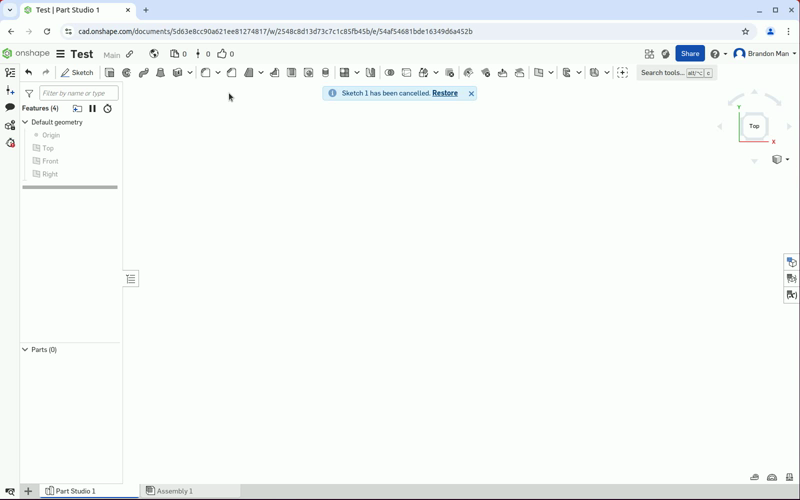
mouse_move(73, 352)
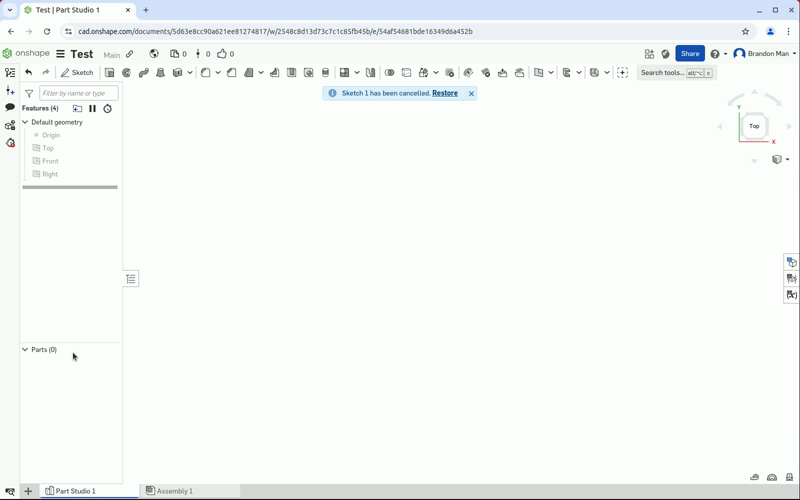
key(y)
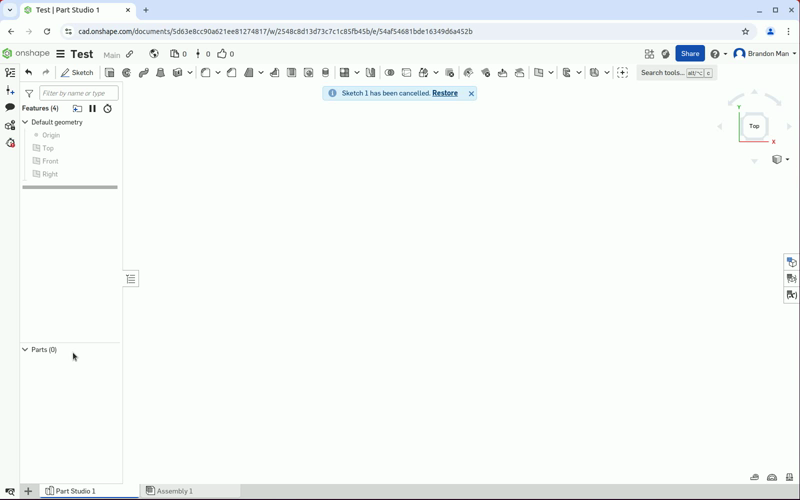
key(shift+p)
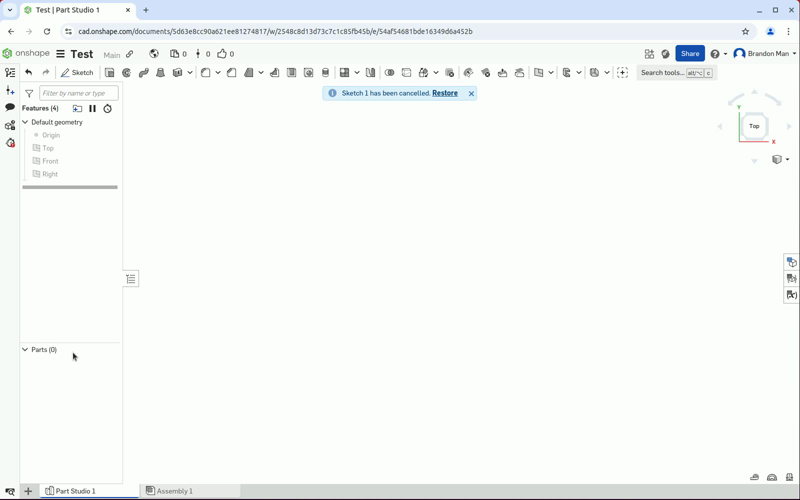
key(space)
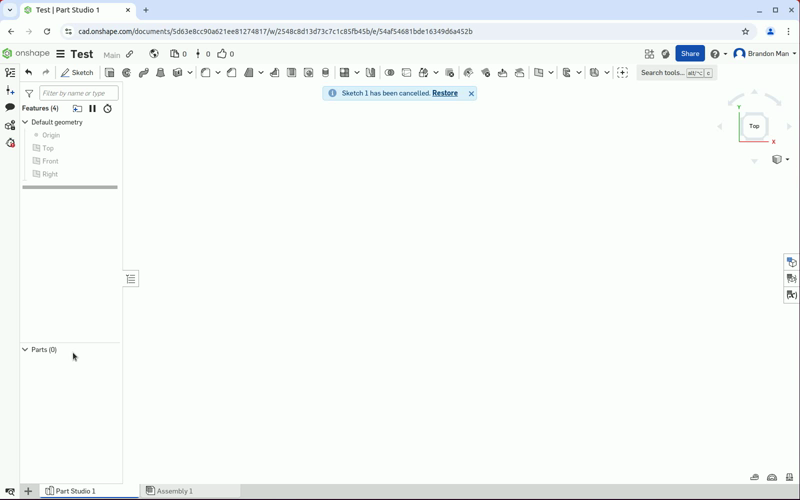
key_down(shift)
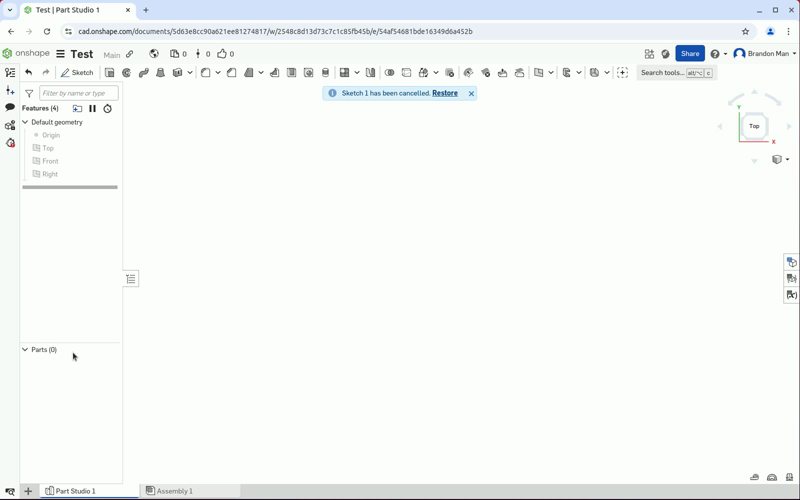
key(up)
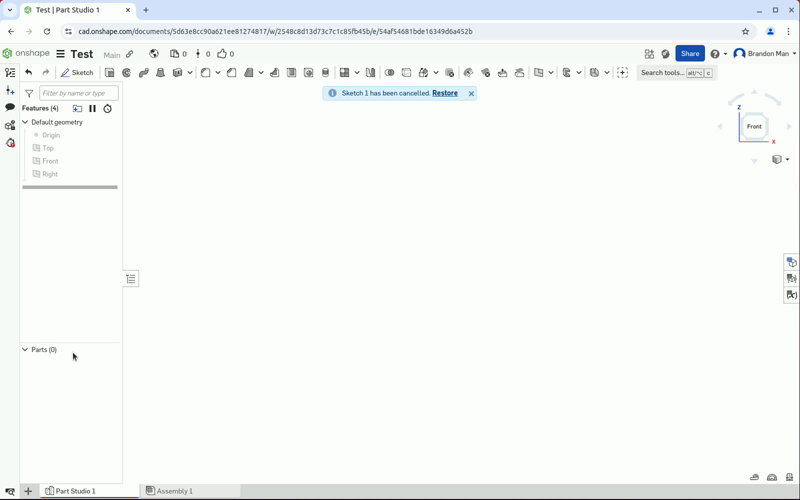
key_up(shift)
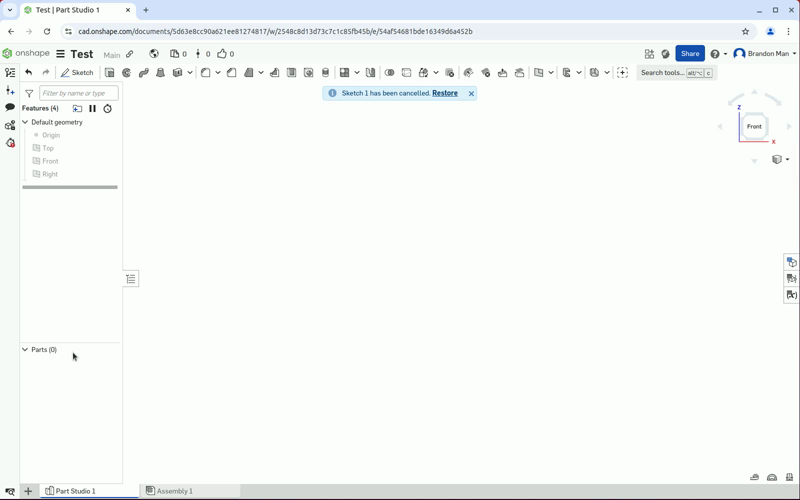
mouse_move(73, 352)
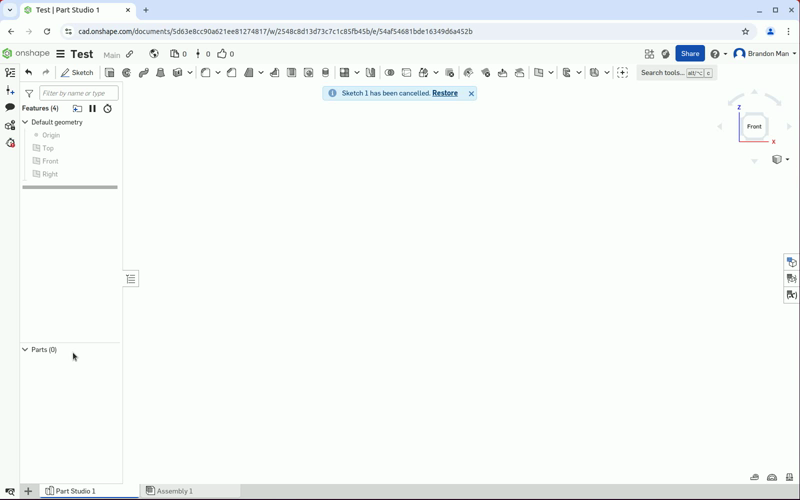
key(shift+y)
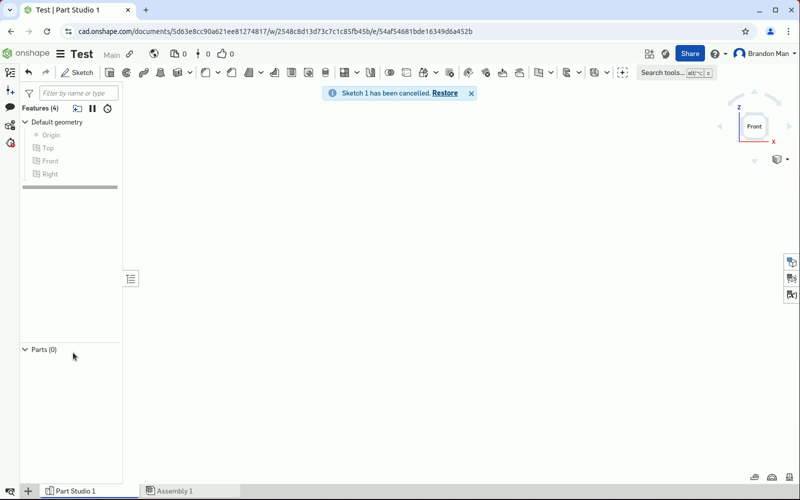
key(shift+s)
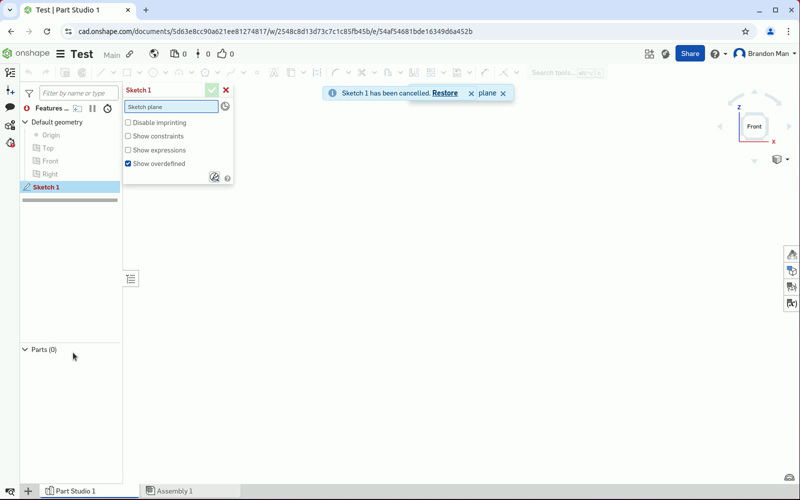
mouse_move(73, 163)
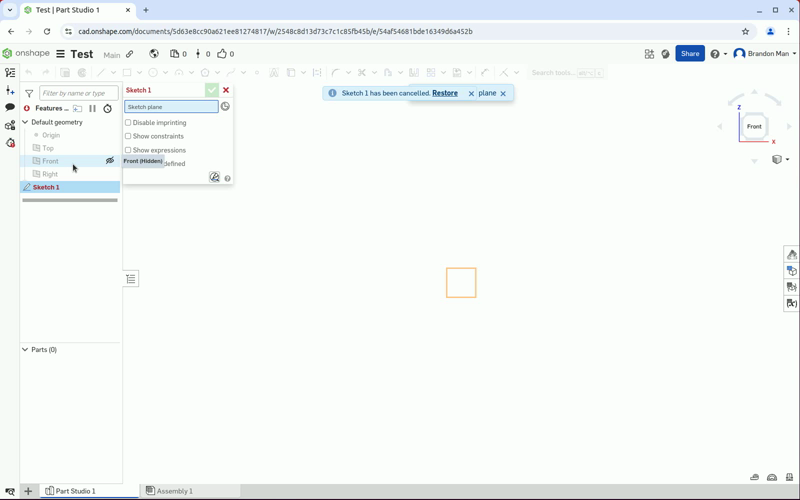
click(73, 163)
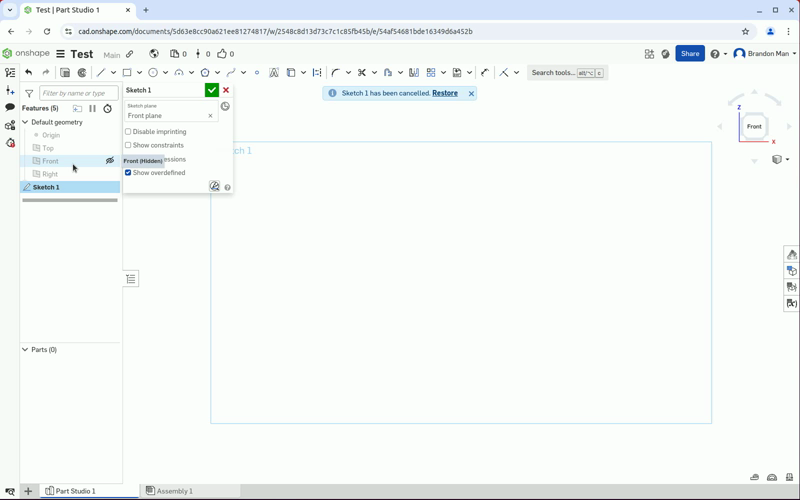
mouse_move(73, 352)
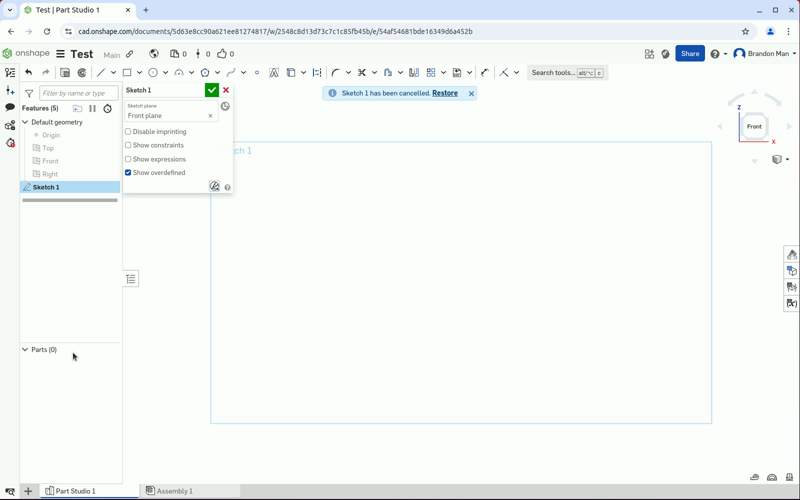
key(y)
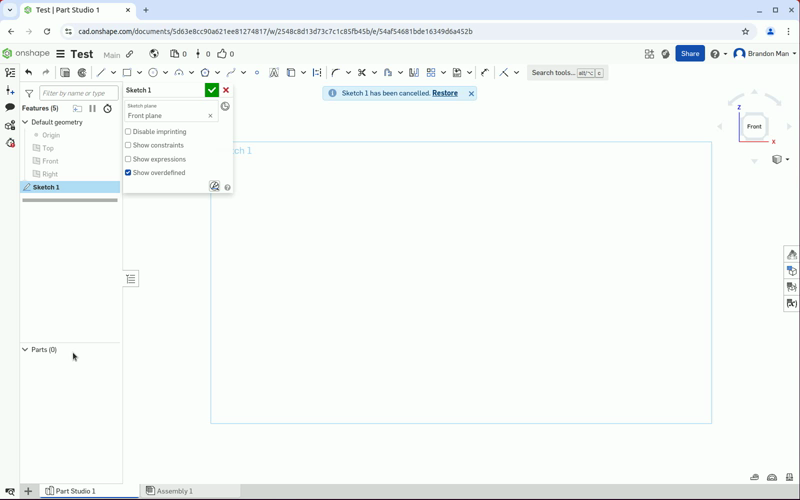
key(l)
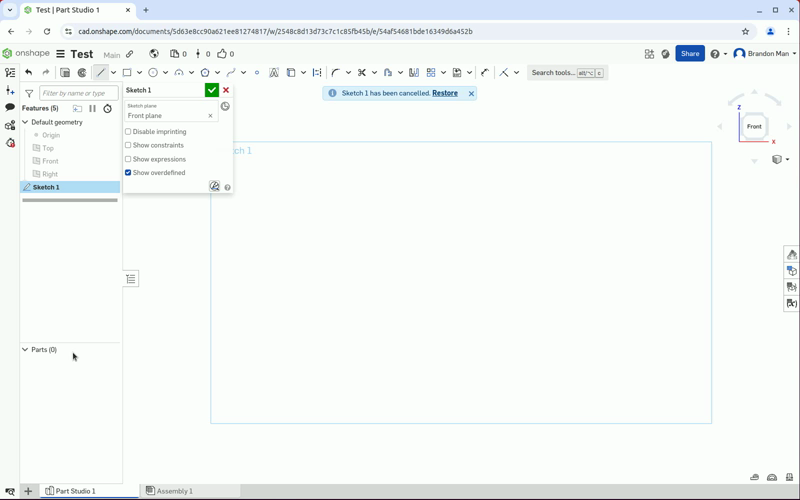
key_down(shift)
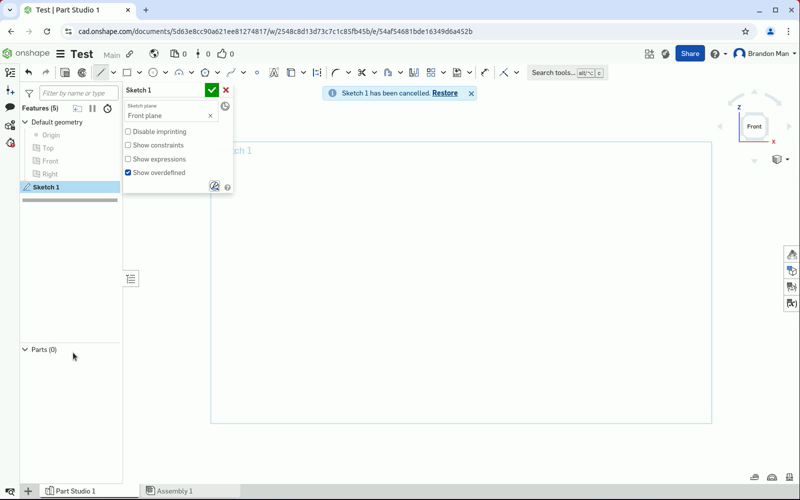
mouse_move(460, 282)
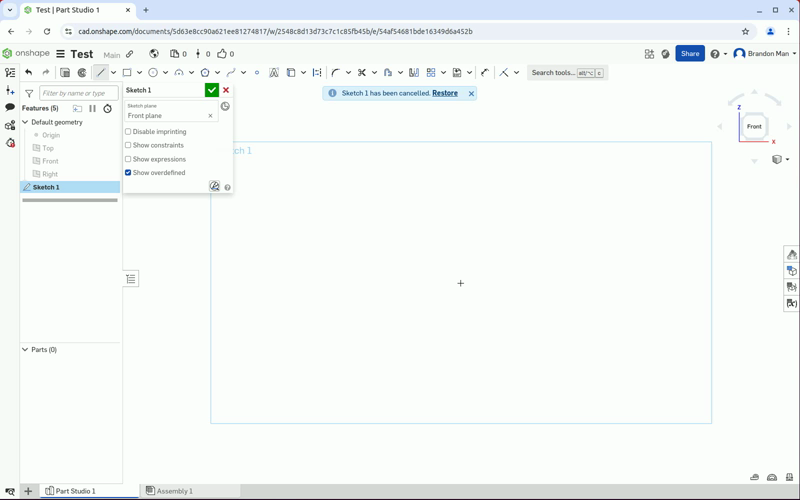
click(460, 282)
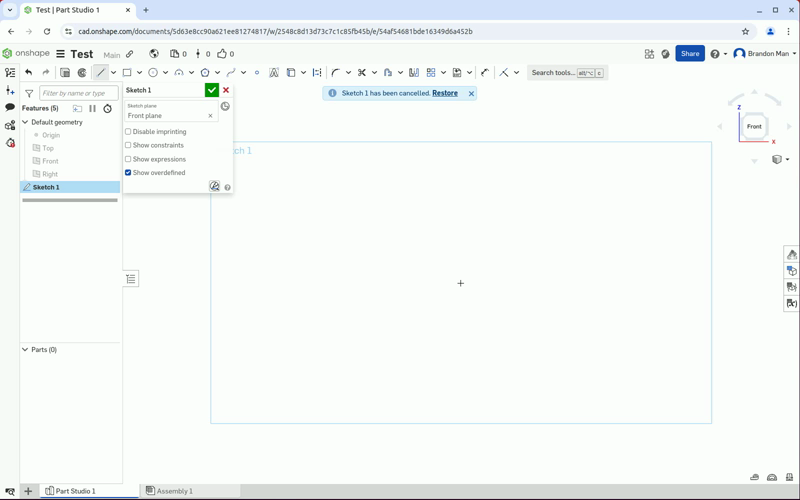
key_up(shift)
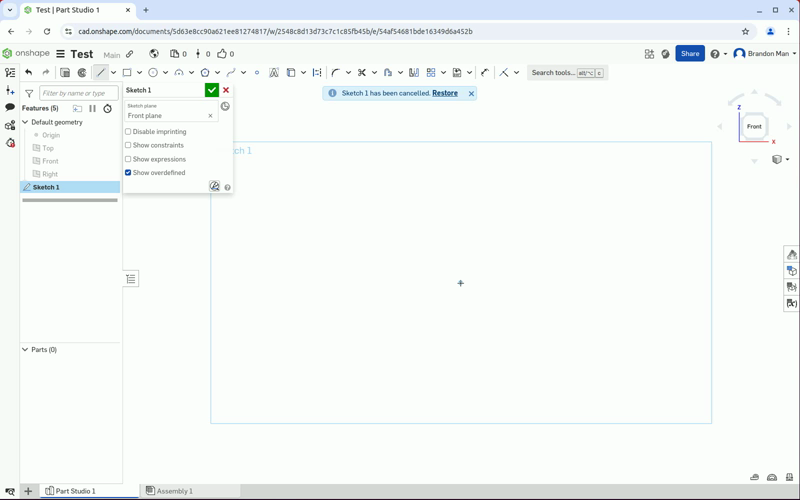
key_down(shift)
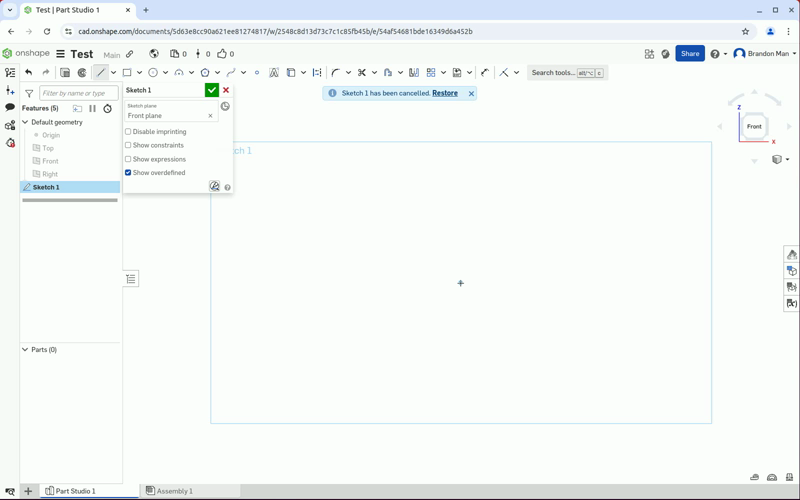
mouse_move(490, 282)
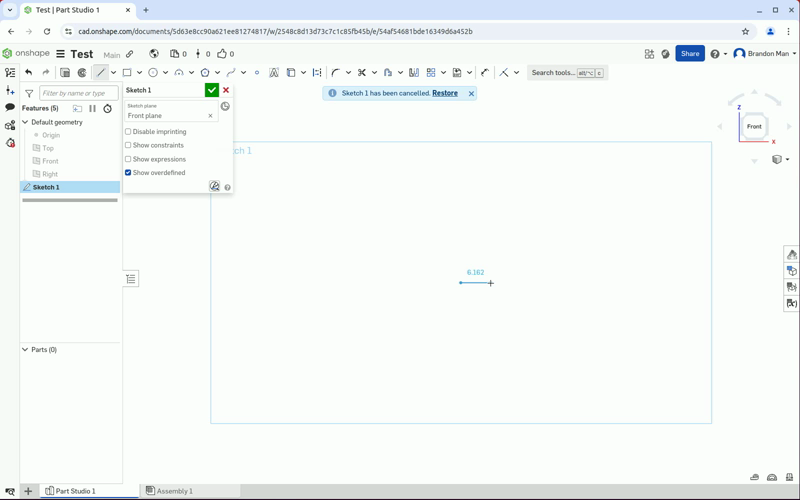
mouse_move(506, 282)
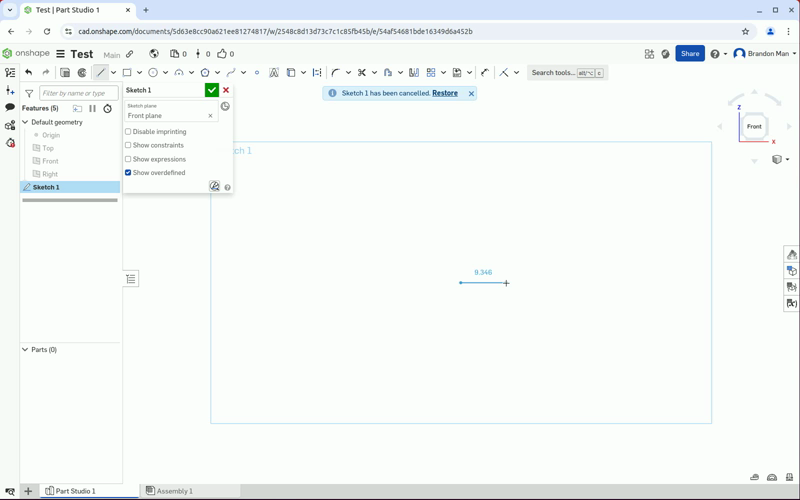
click(506, 282)
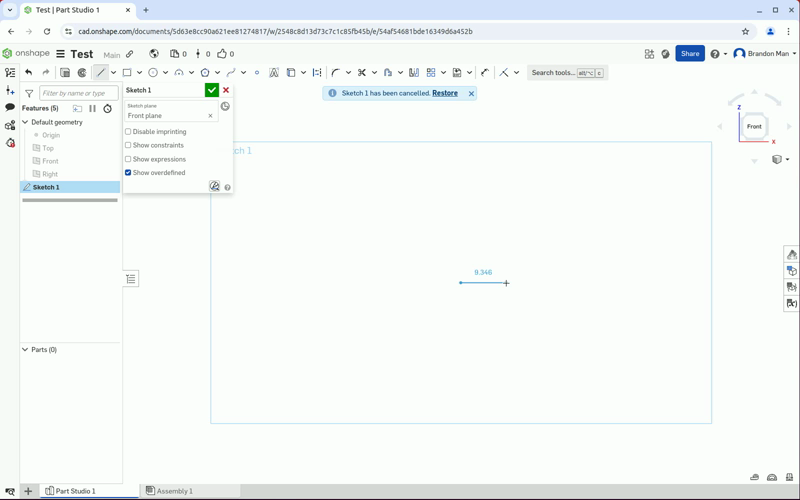
key_up(shift)
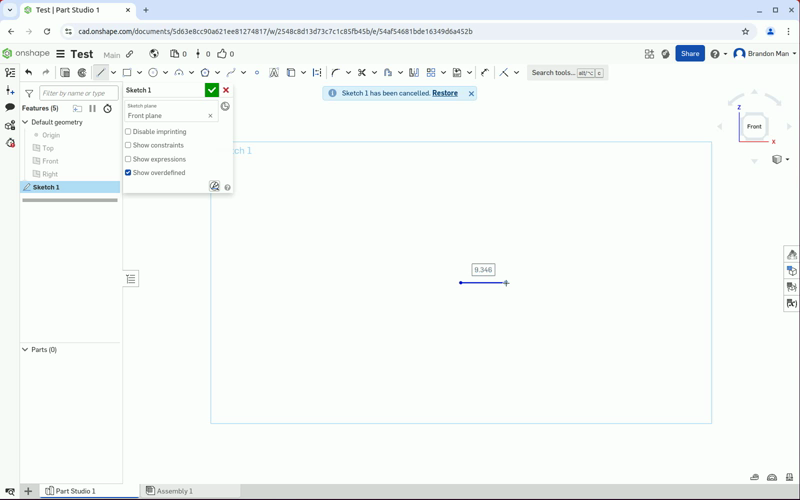
key_down(shift)
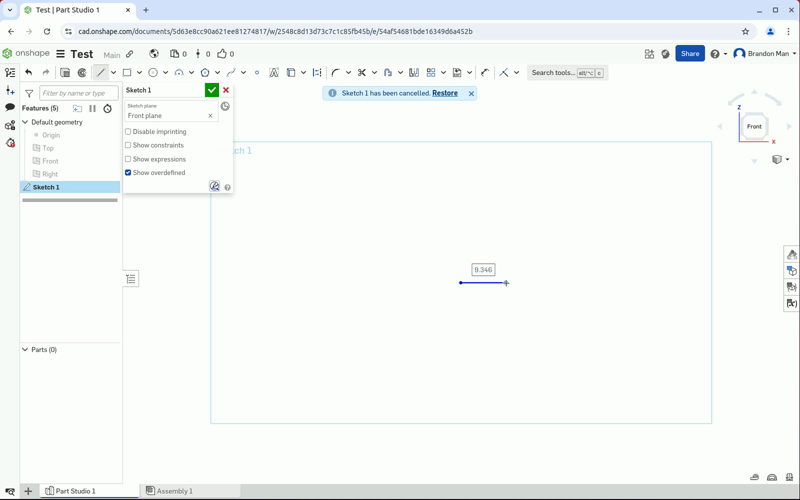
mouse_move(536, 282)
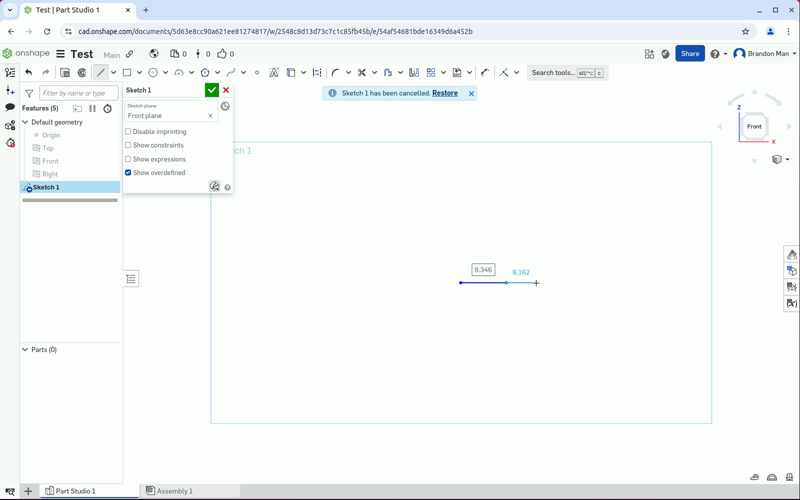
mouse_move(506, 237)
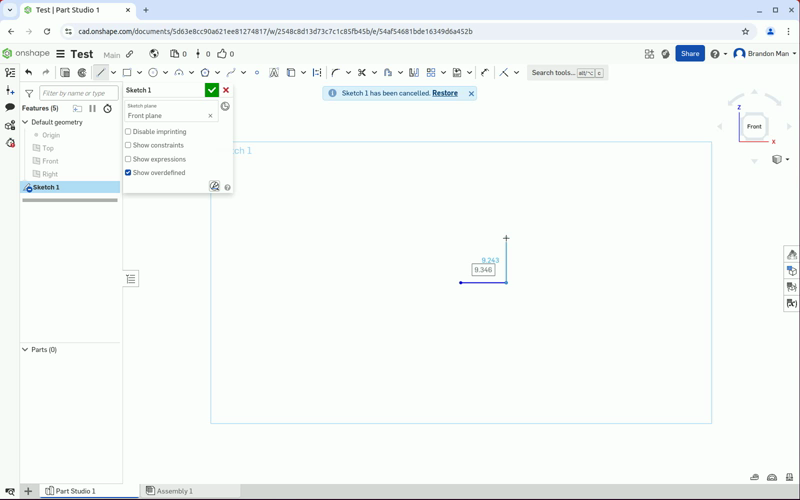
click(506, 237)
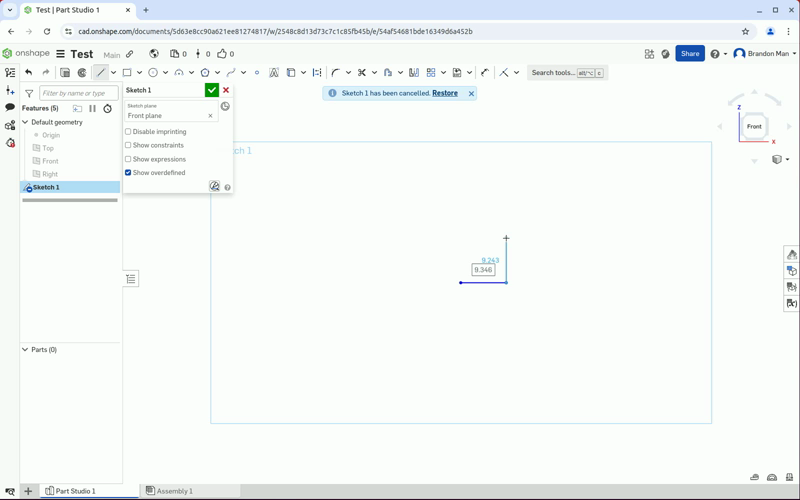
key_up(shift)
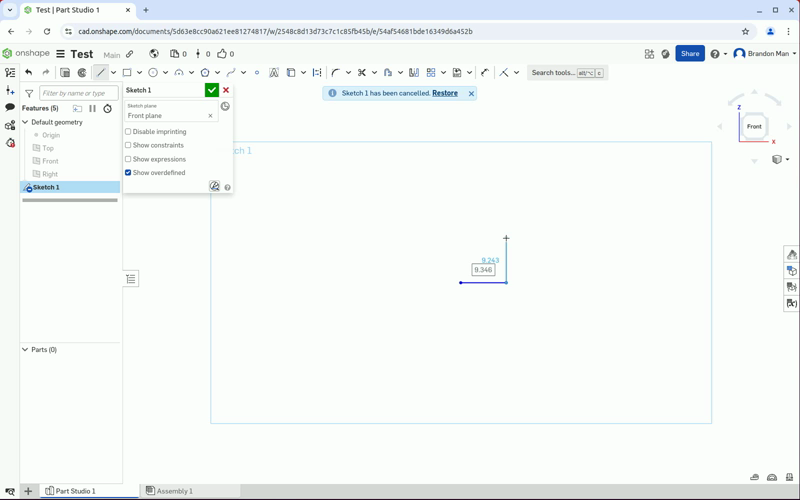
key_down(shift)
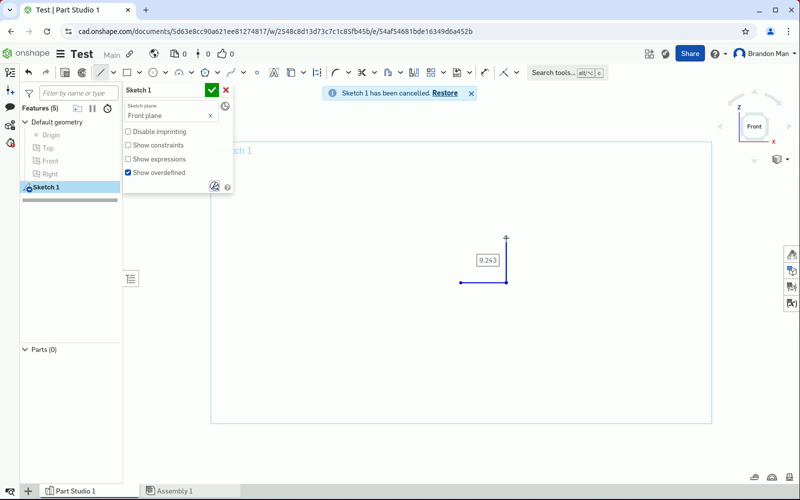
mouse_move(460, 282)
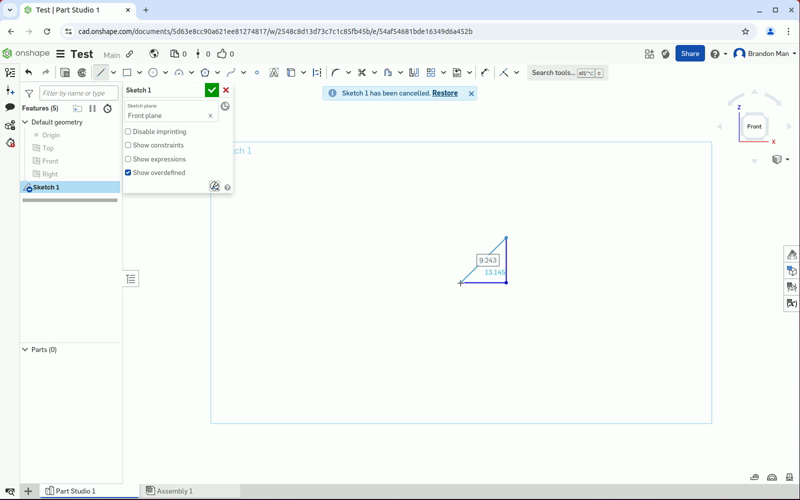
key_up(shift)
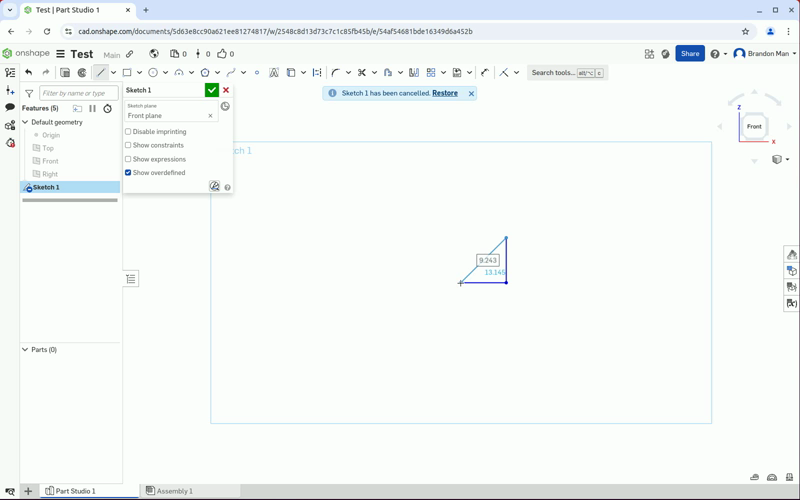
click(460, 282)
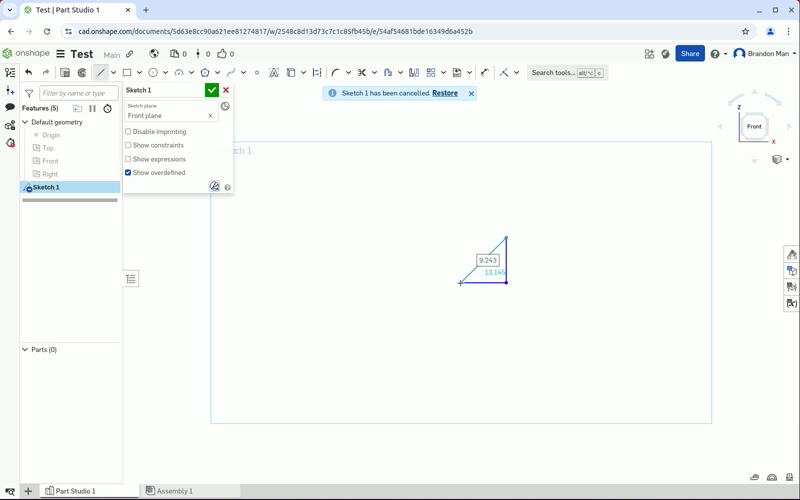
key(esc)
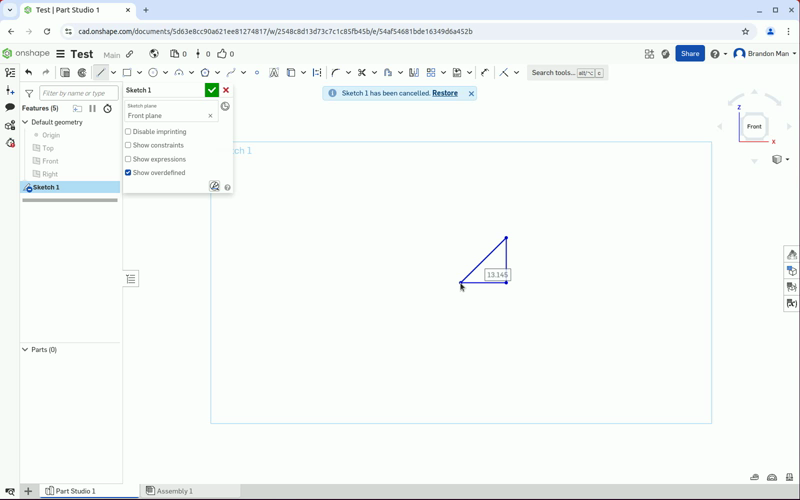
mouse_move(499, 253)
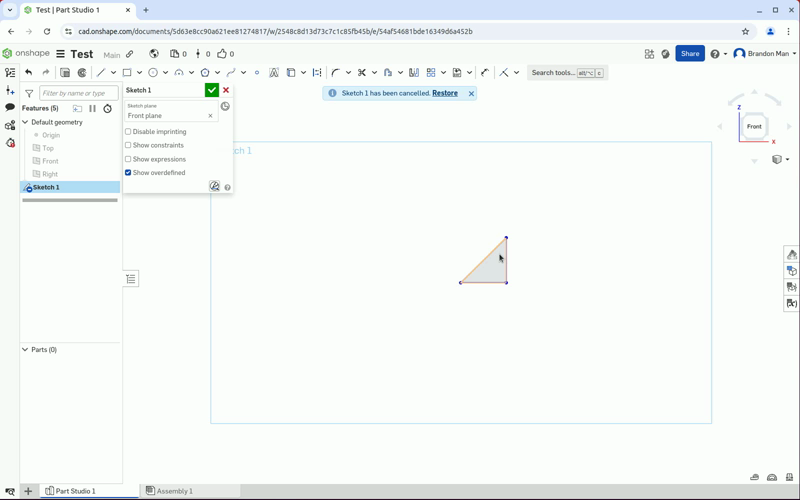
scroll(6)
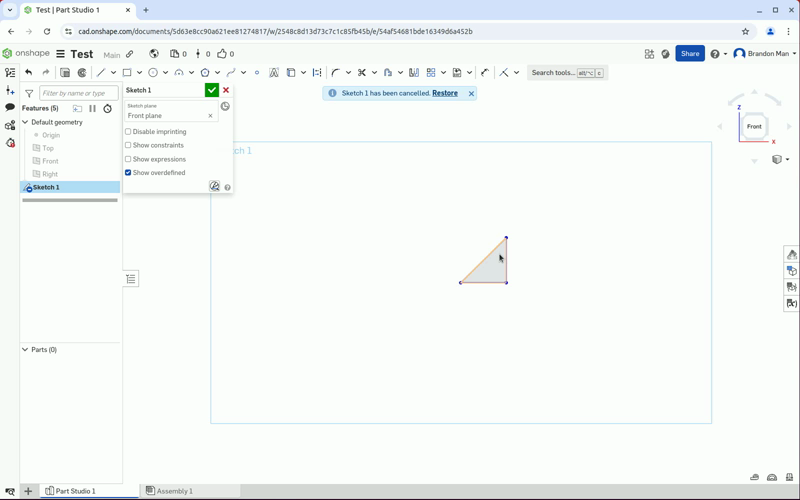
scroll(6)
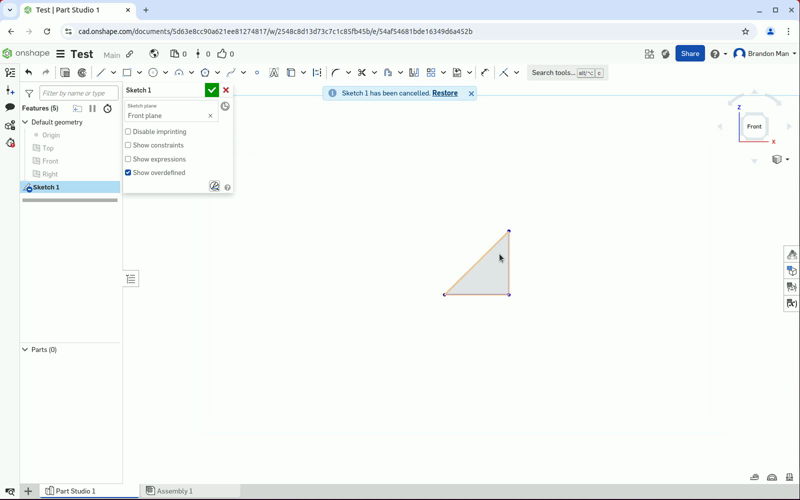
scroll(6)
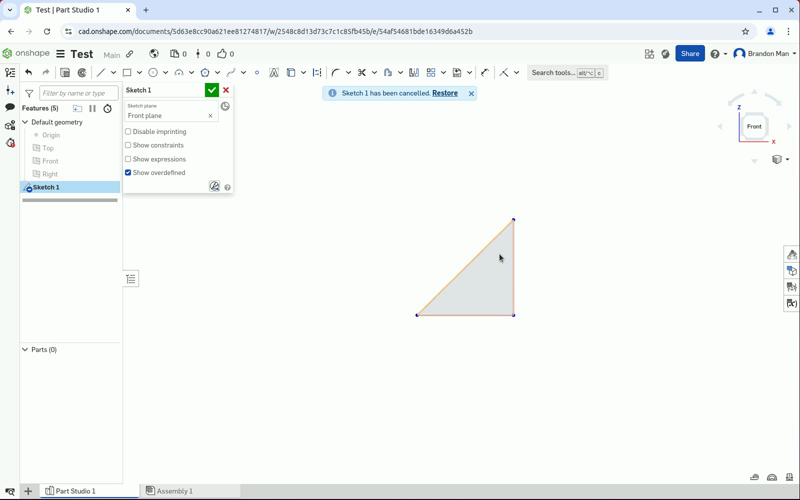
scroll(6)
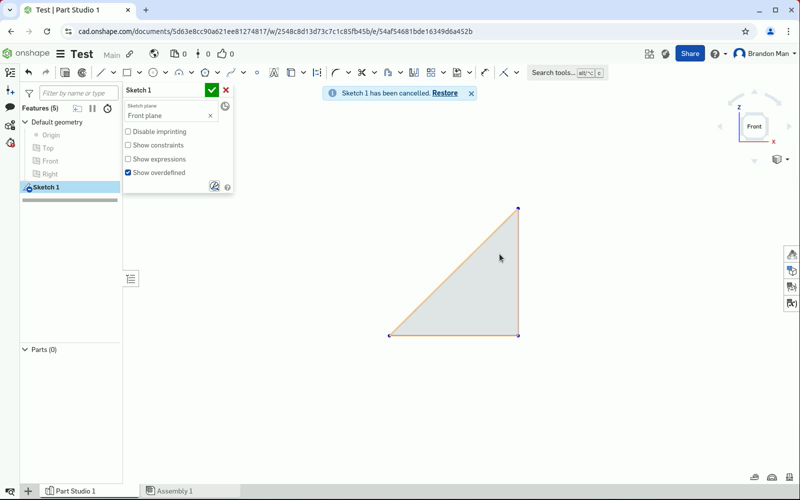
scroll(6)
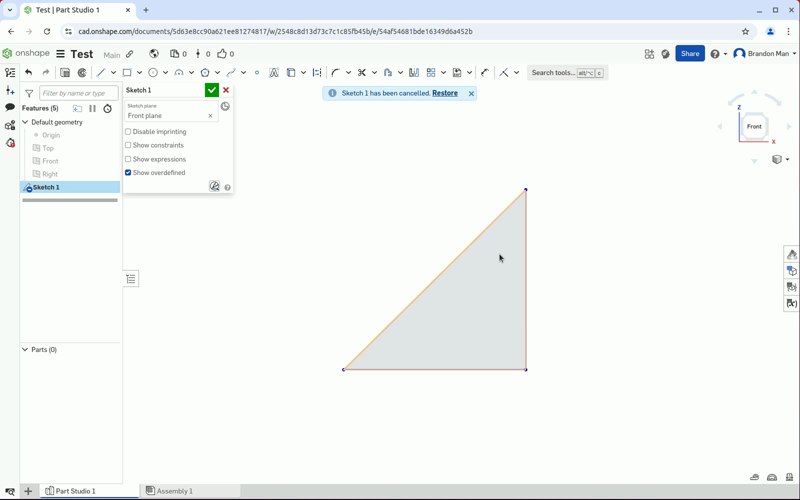
scroll(6)
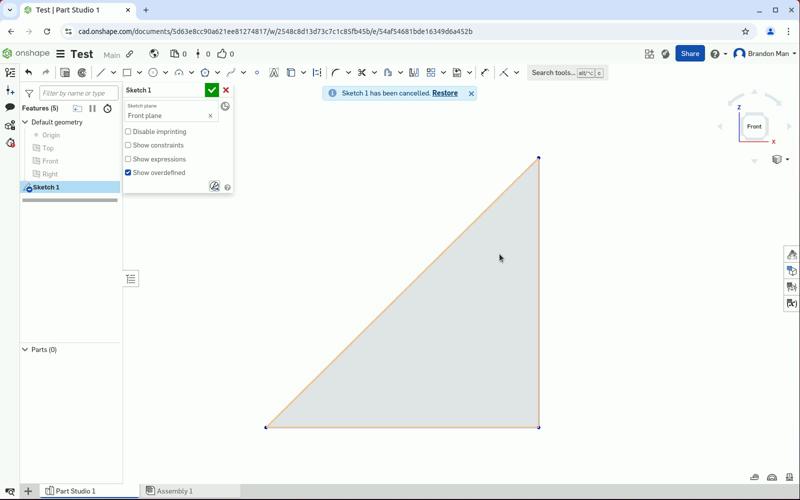
scroll(6)
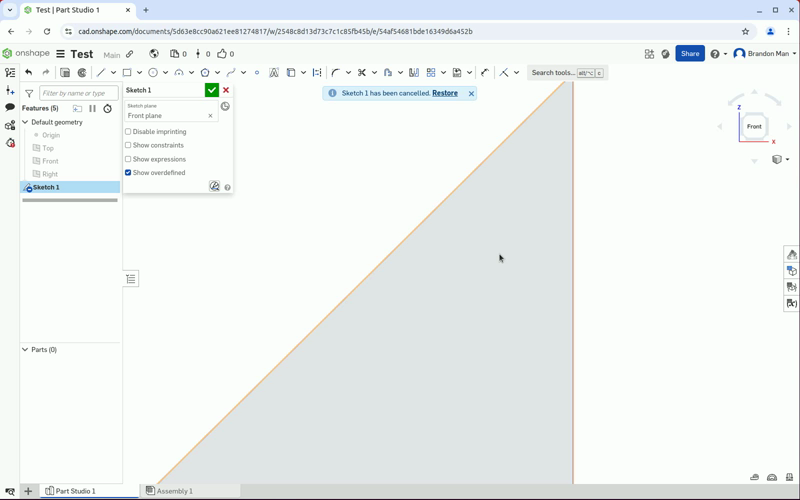
click(499, 253)
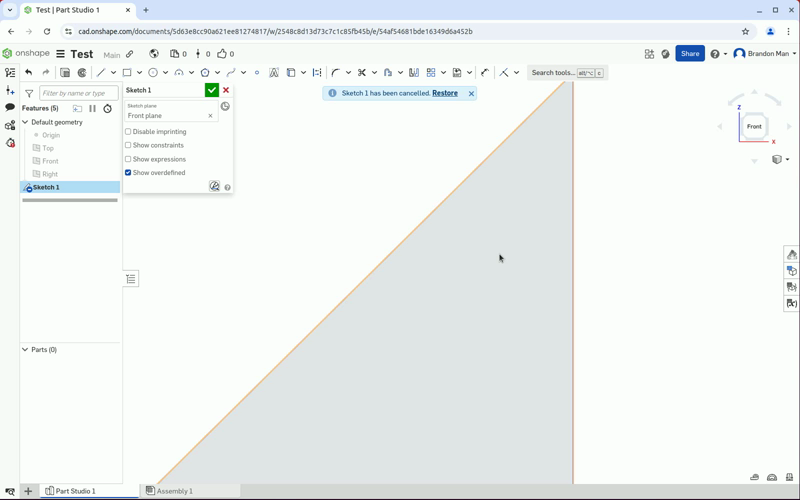
scroll(-6)
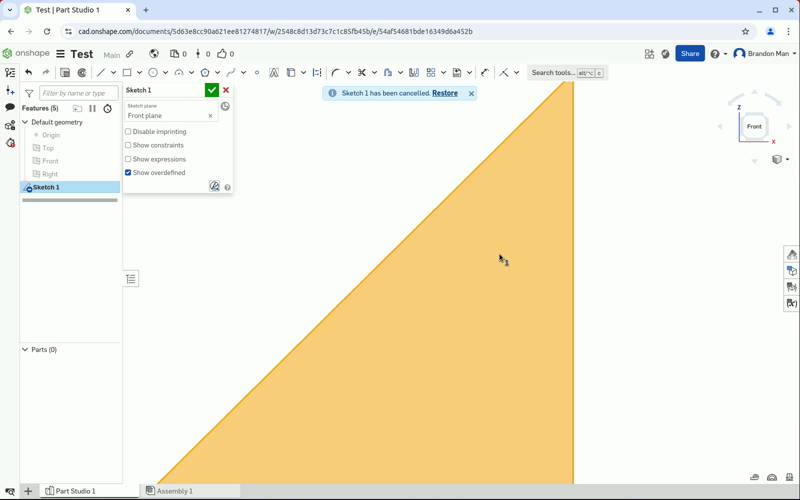
scroll(-6)
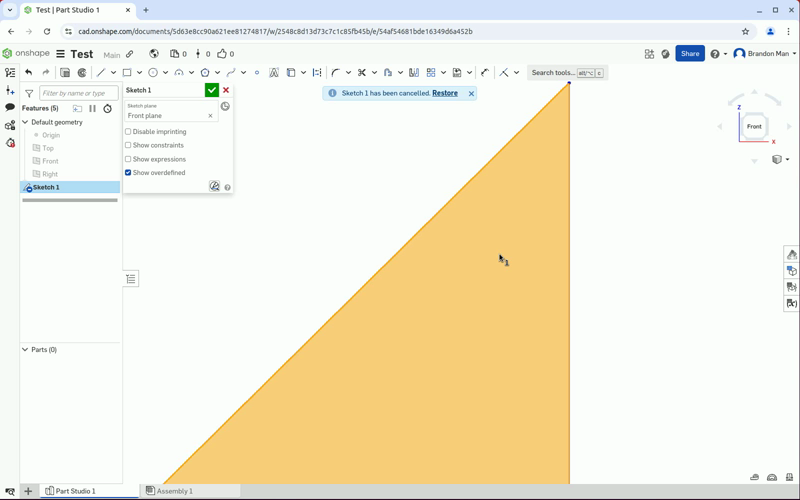
scroll(-6)
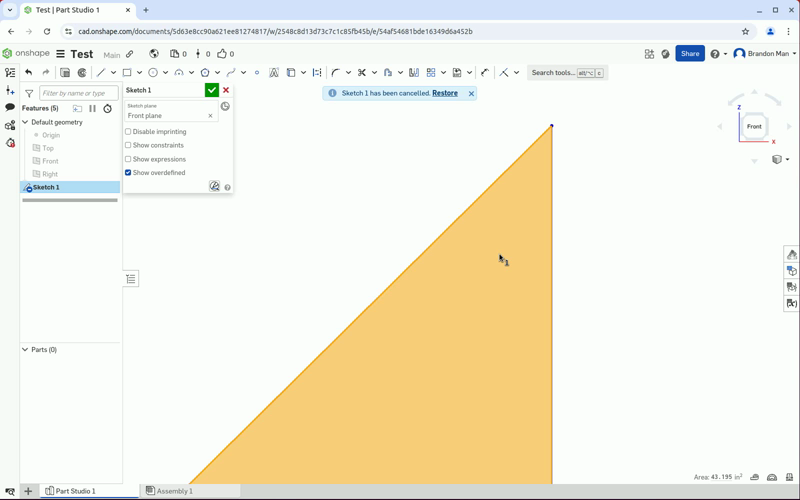
scroll(-6)
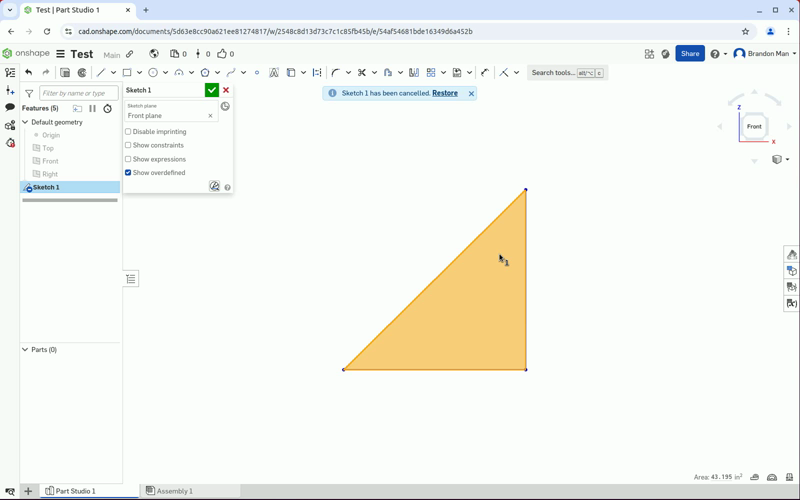
scroll(-6)
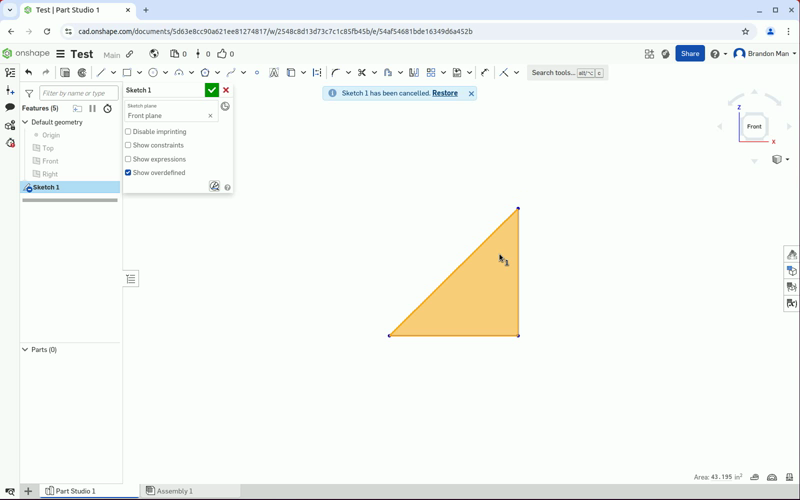
scroll(-6)
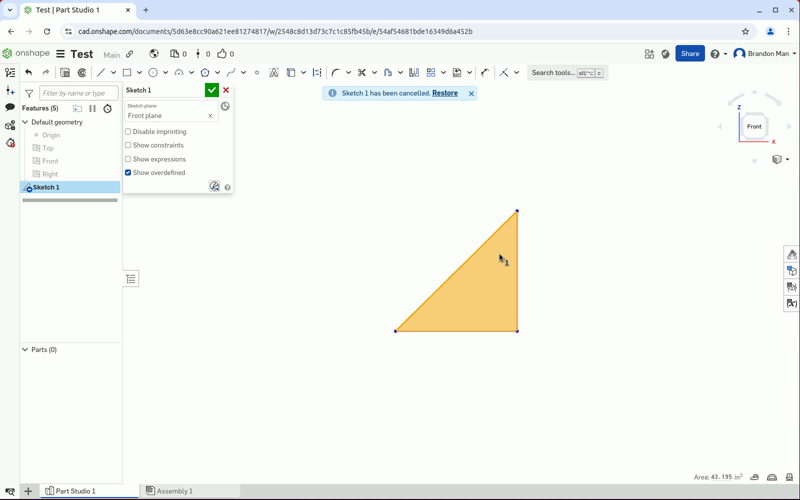
scroll(-6)
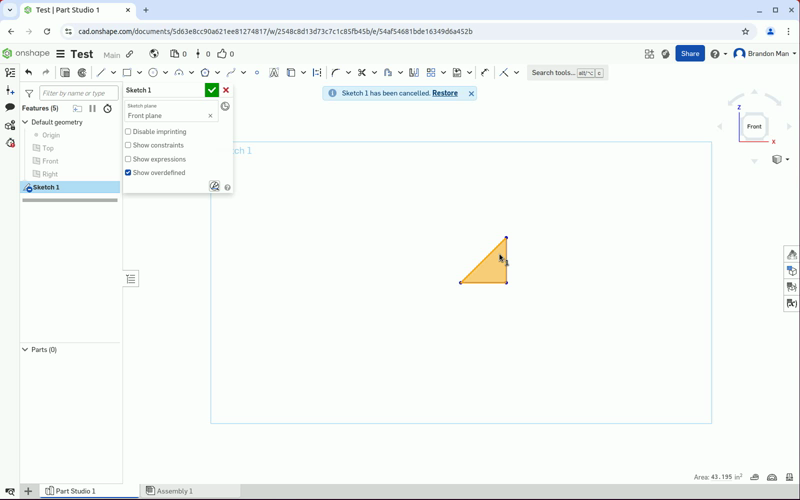
mouse_move(73, 352)
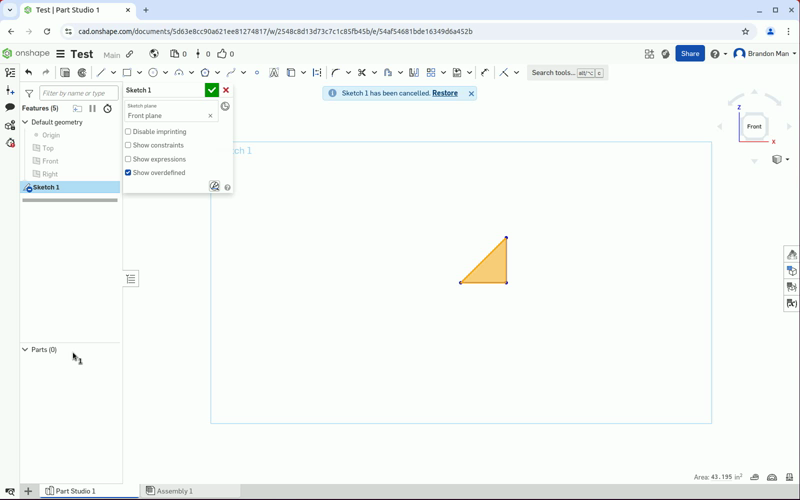
key(shift+y)
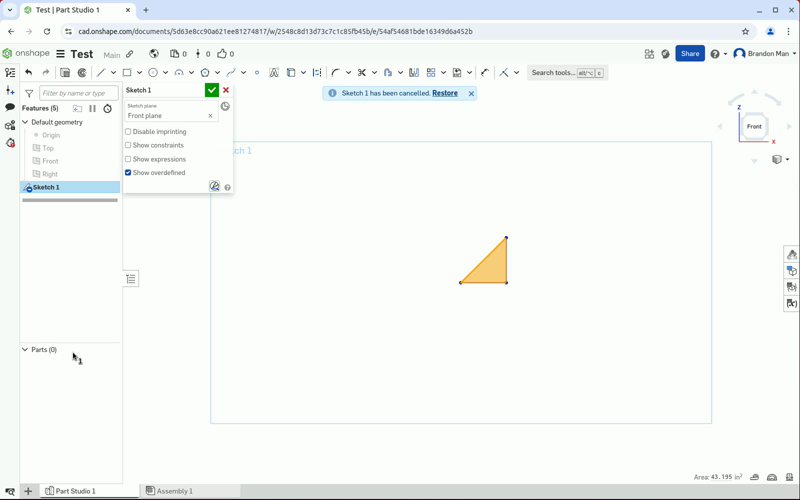
key(shift+e)
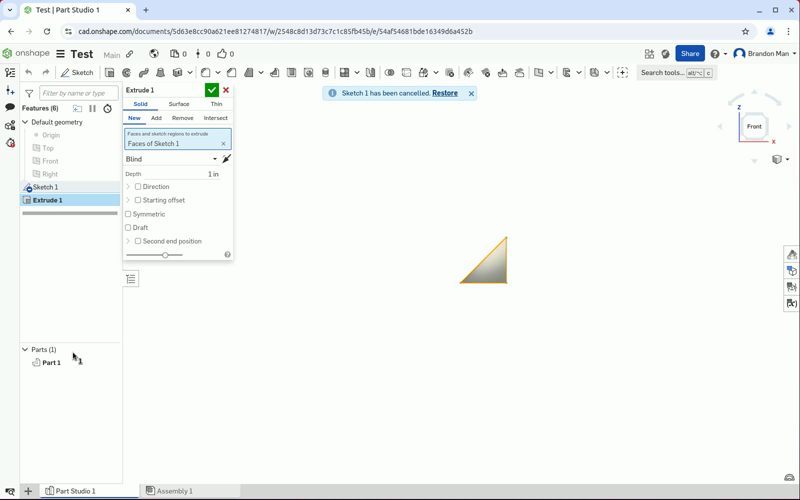
mouse_move(143, 106)
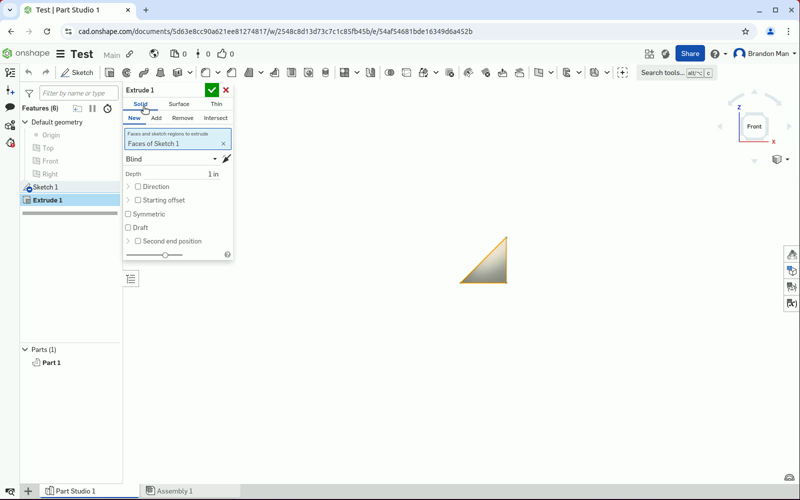
click(143, 106)
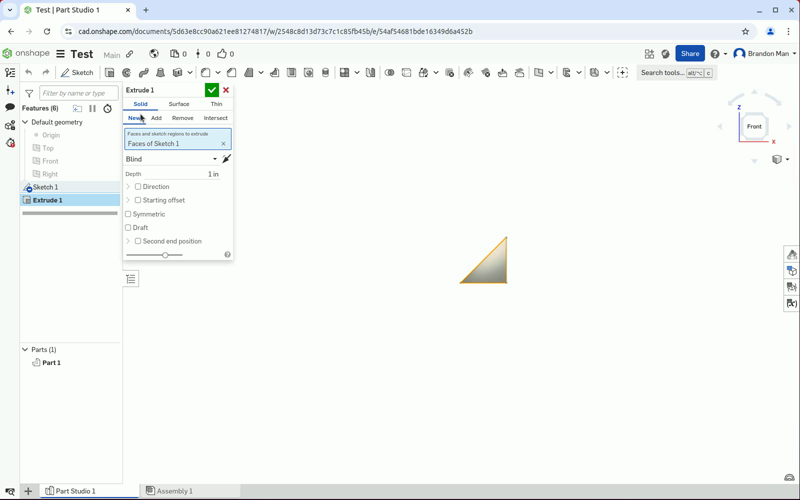
mouse_move(137, 120)
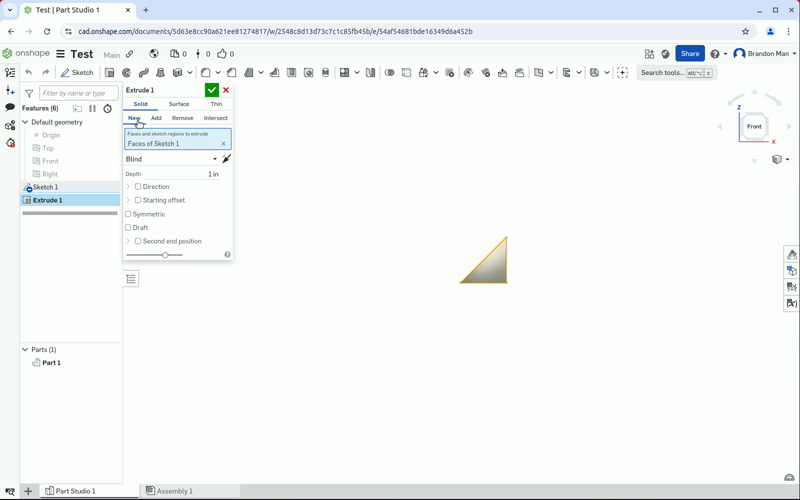
click(137, 120)
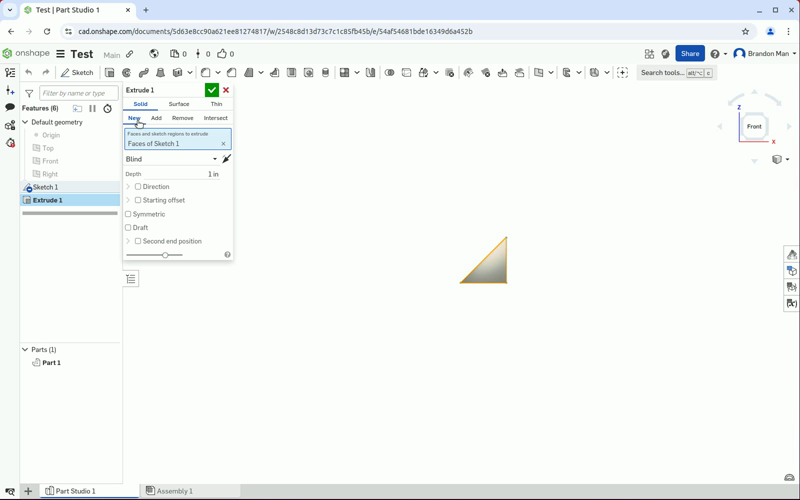
key(tab, 4)
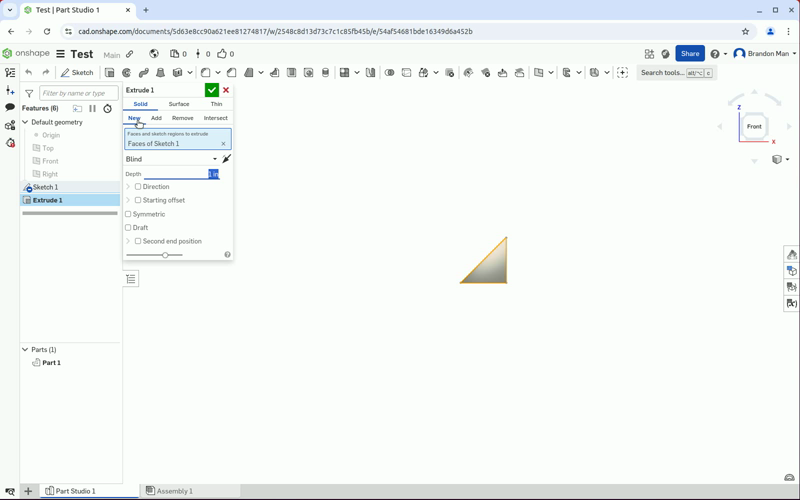
text(13.961)
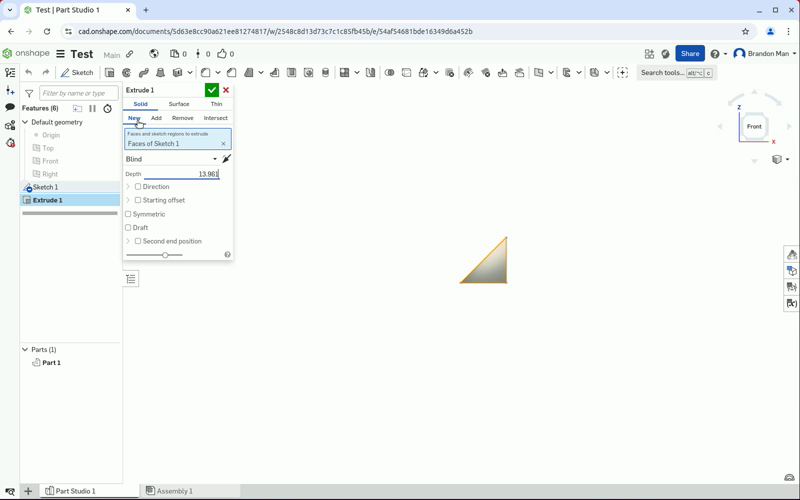
key(enter)
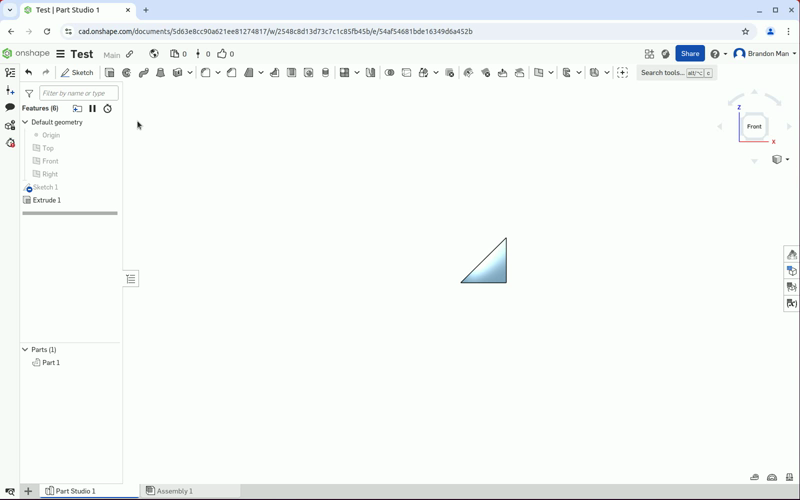
key(shift+h)
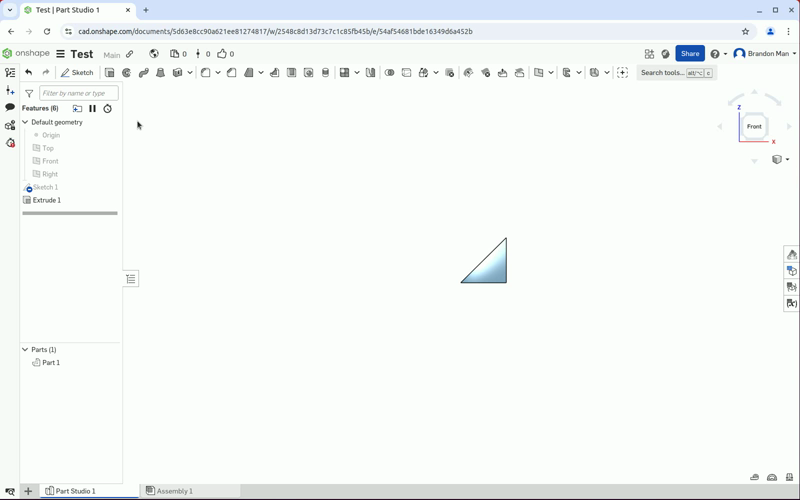
key(shift+h)
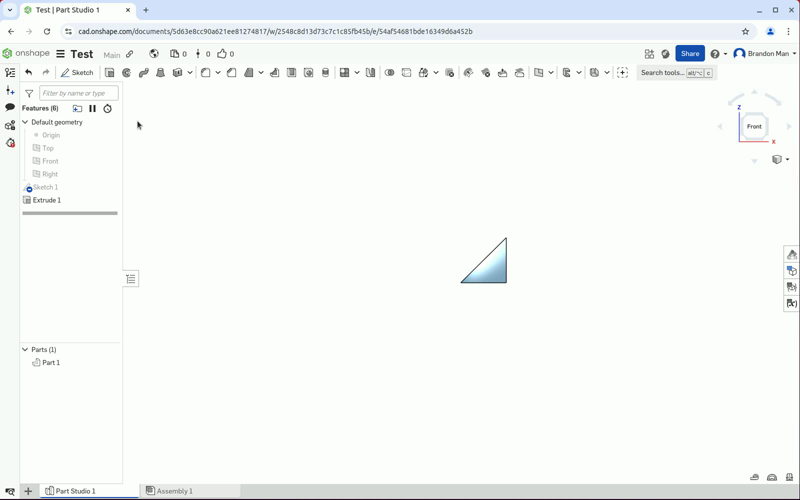
mouse_move(73, 189)
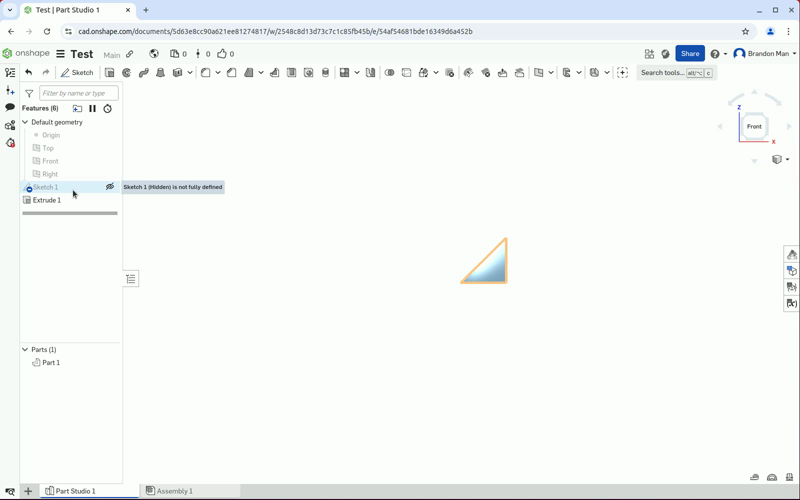
click(73, 189)
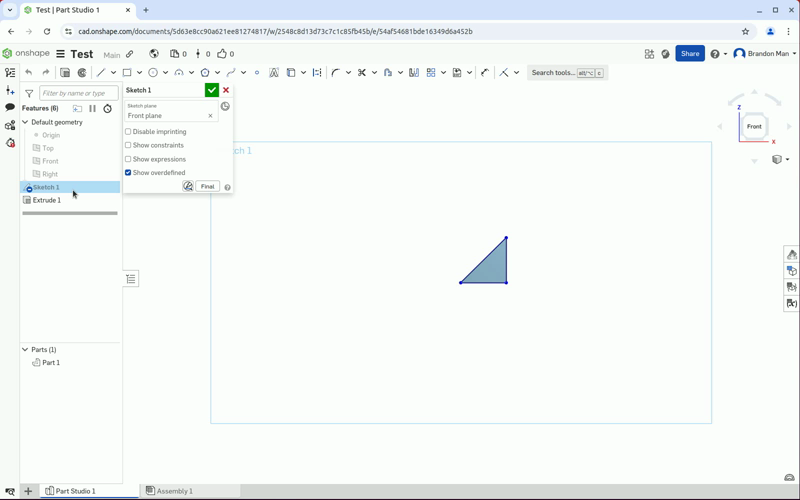
mouse_move(229, 92)
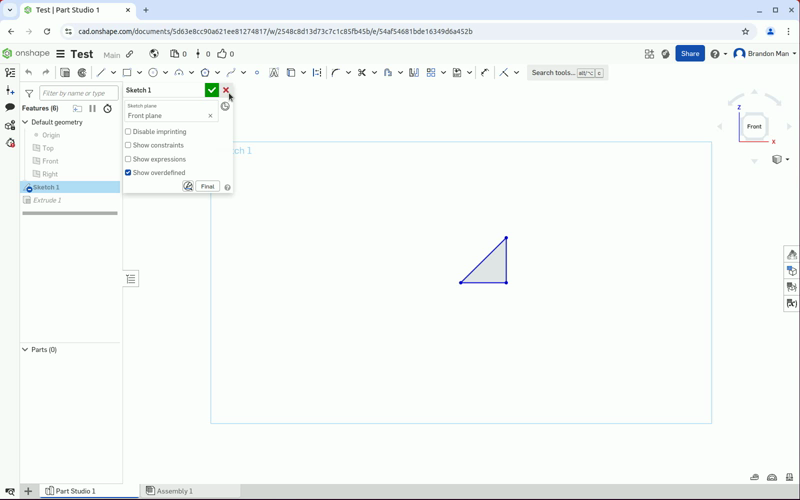
click(229, 92)
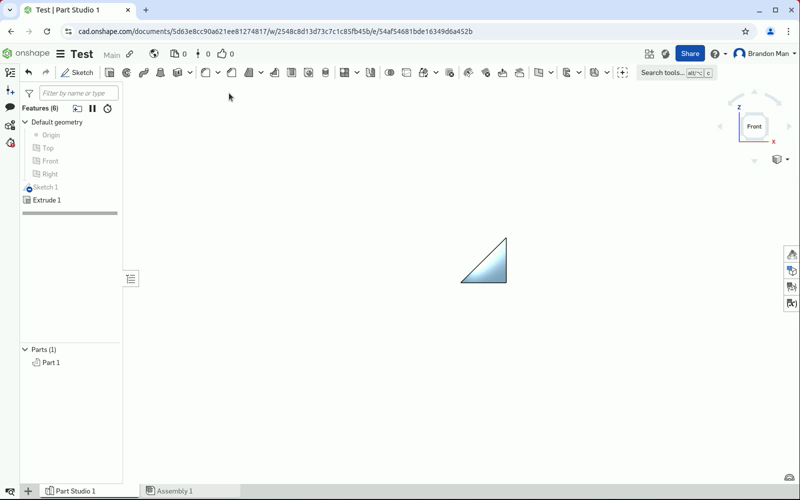
mouse_move(541, 75)
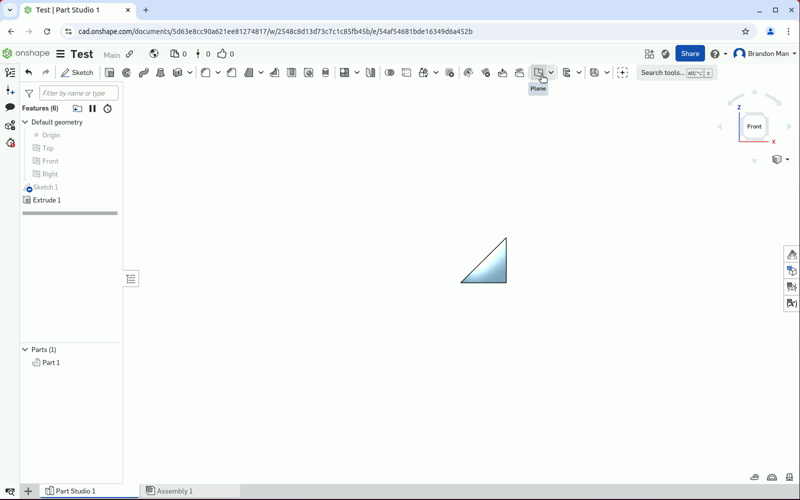
click(541, 75)
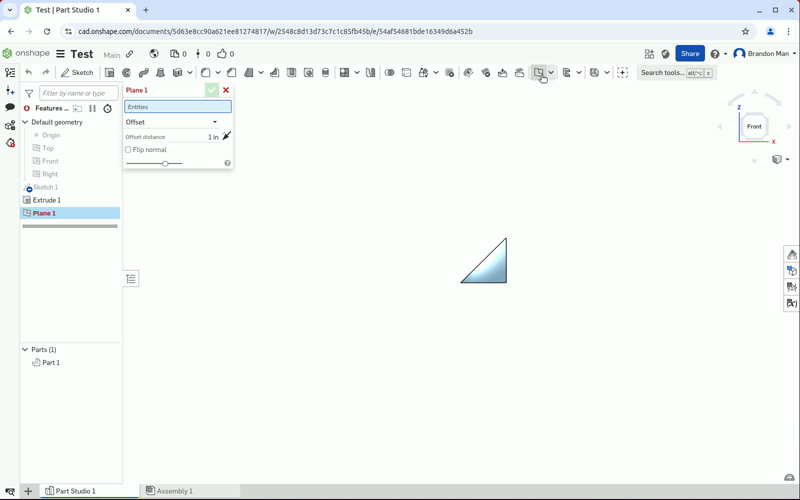
mouse_move(73, 163)
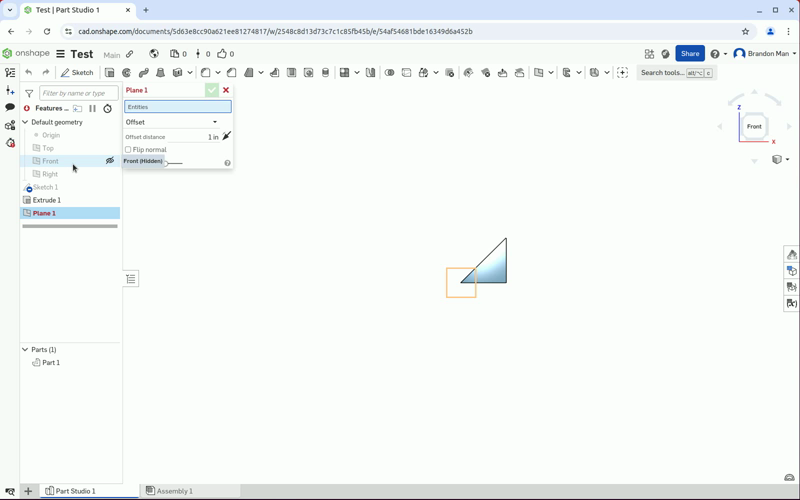
click(73, 163)
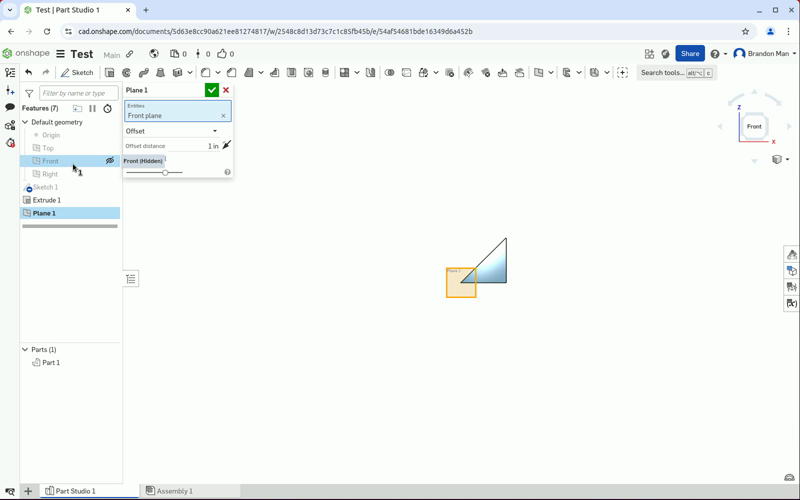
key(tab, 2)
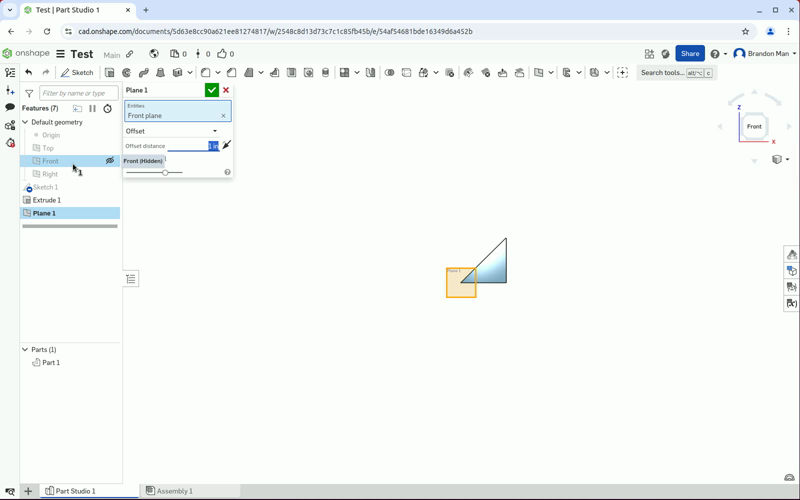
text(13.957)
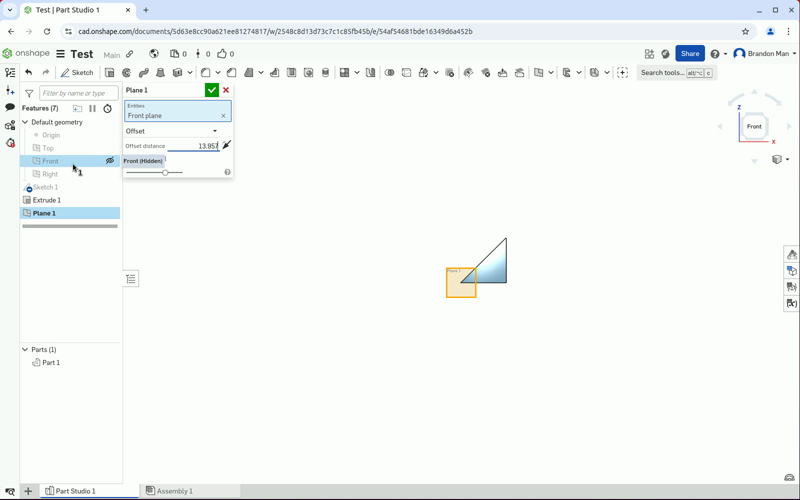
key(enter, 2)
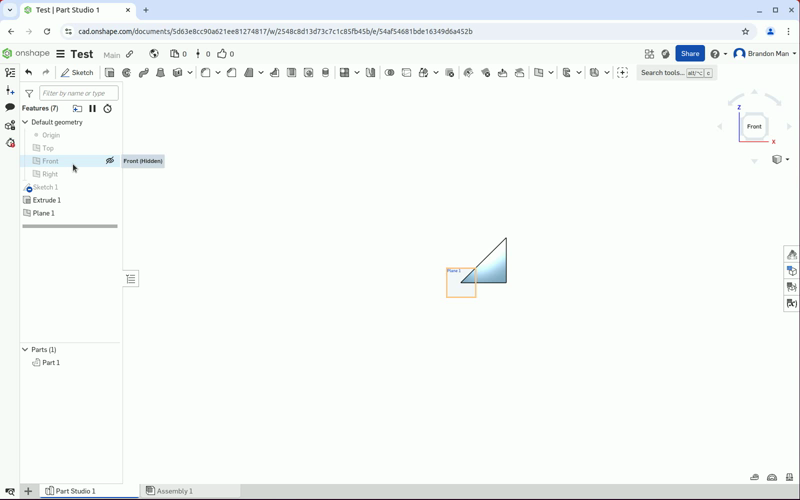
key(shift+s)
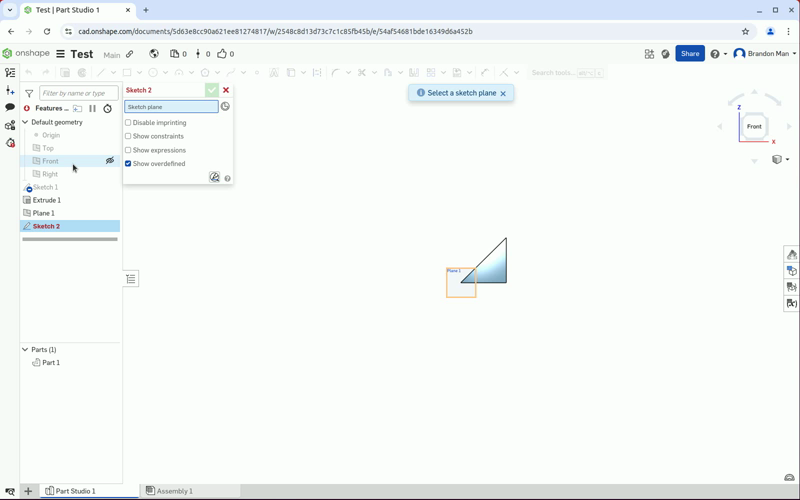
mouse_move(73, 215)
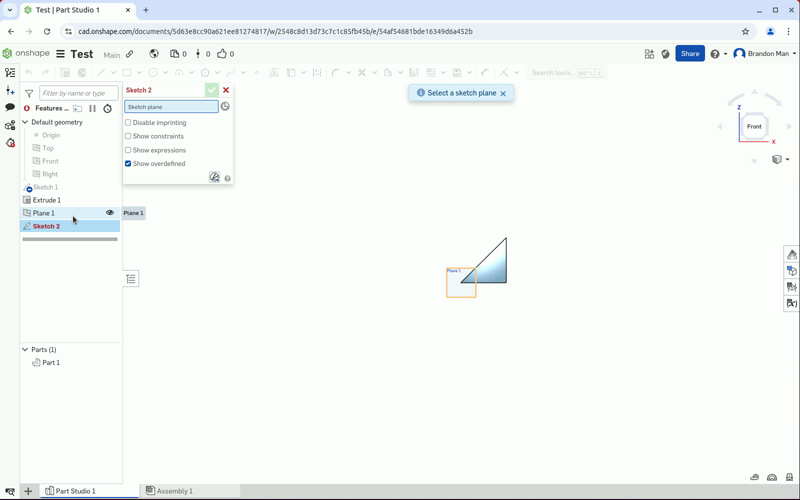
click(73, 215)
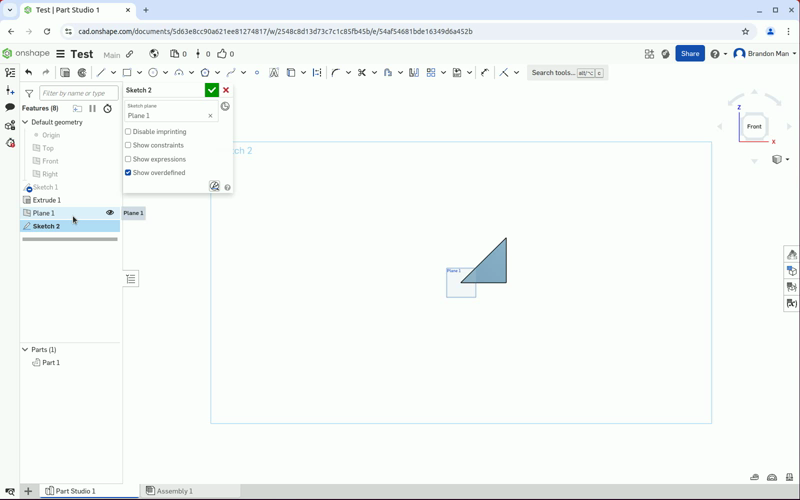
mouse_move(73, 352)
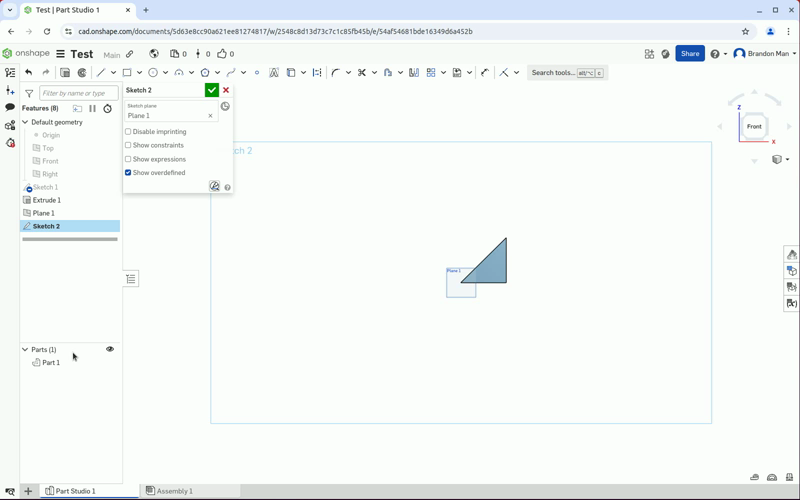
key(y)
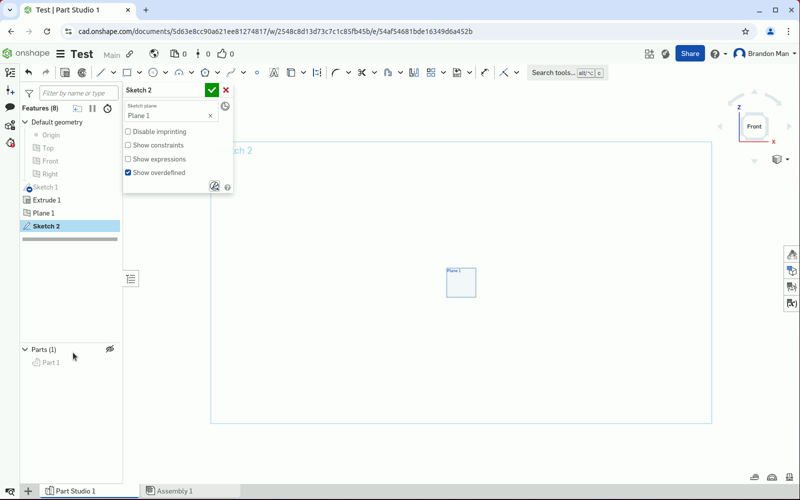
key(l)
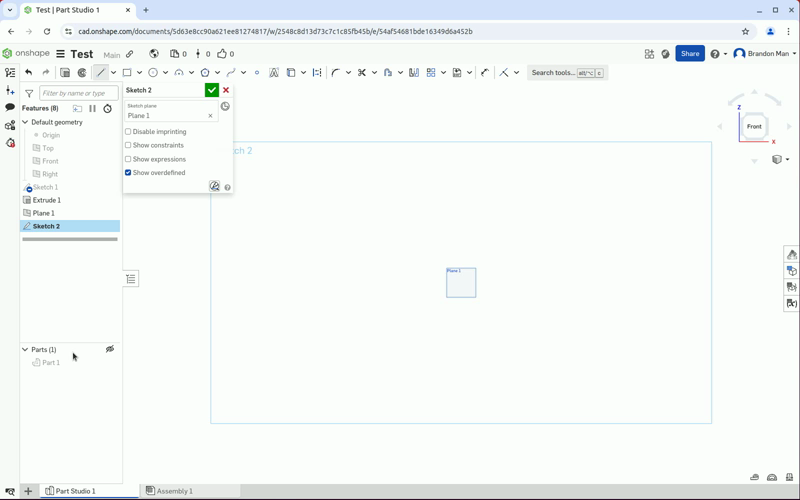
key_down(shift)
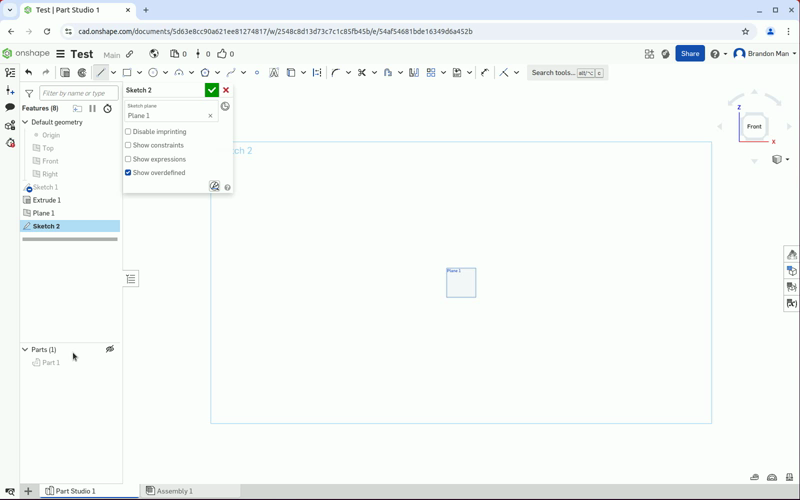
mouse_move(460, 282)
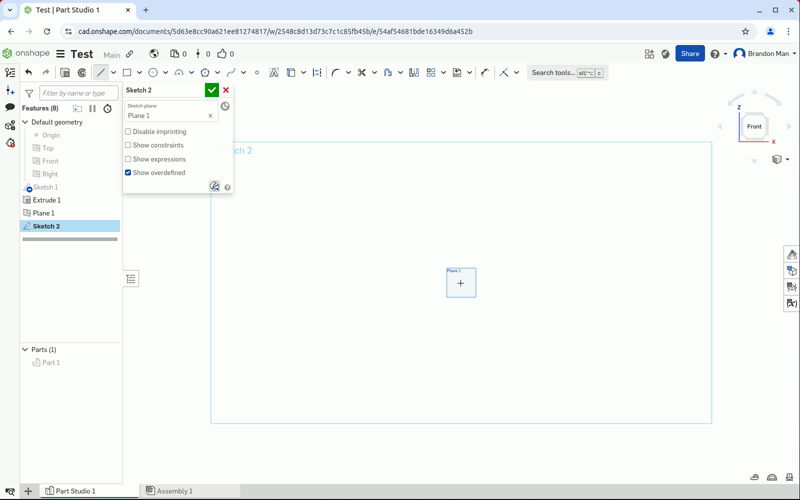
click(460, 282)
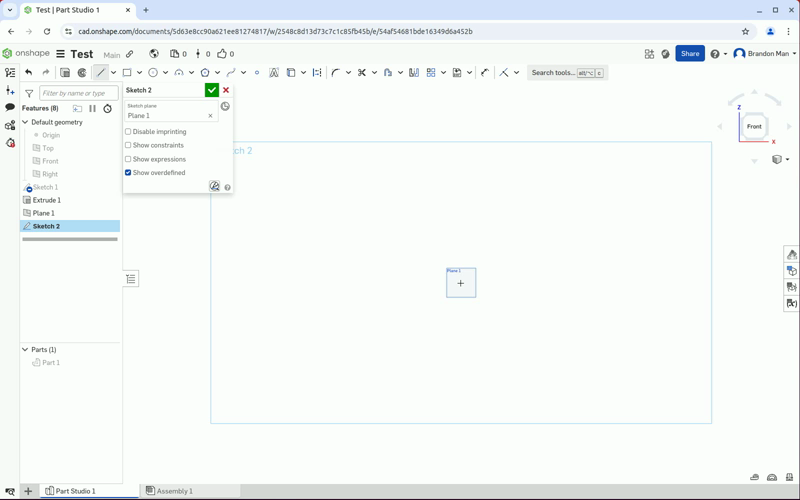
key_up(shift)
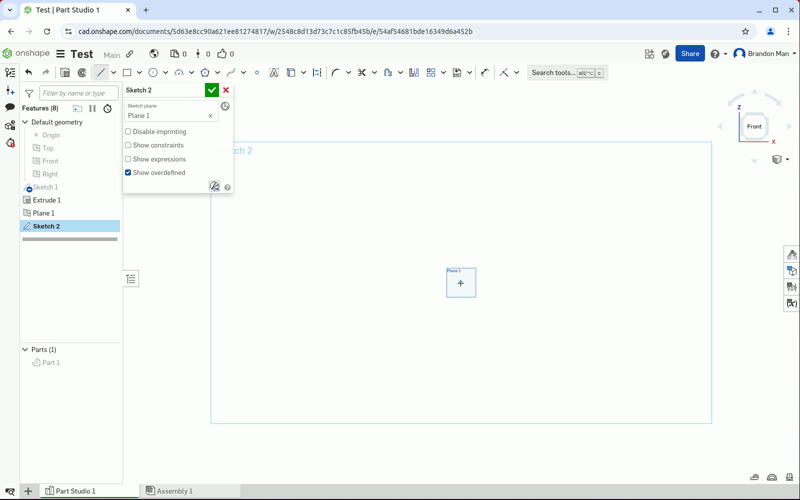
key_down(shift)
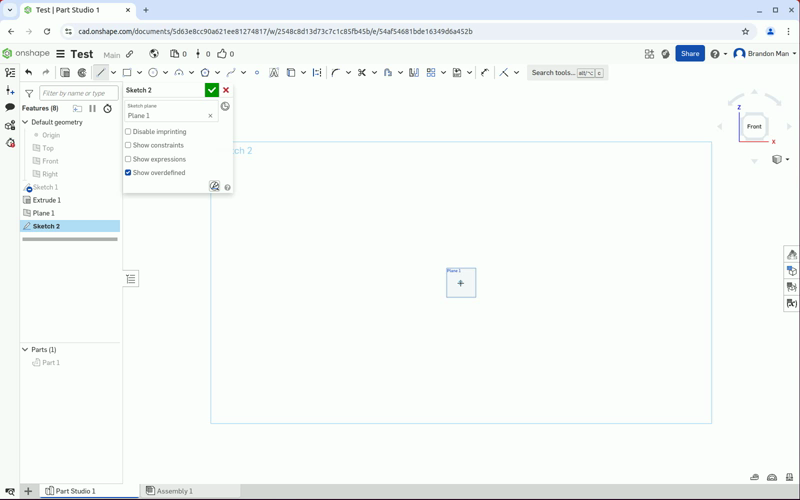
mouse_move(490, 282)
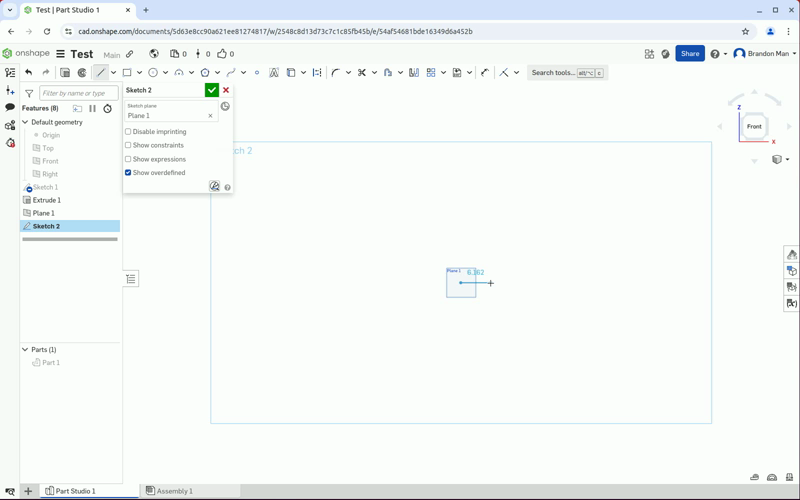
mouse_move(483, 282)
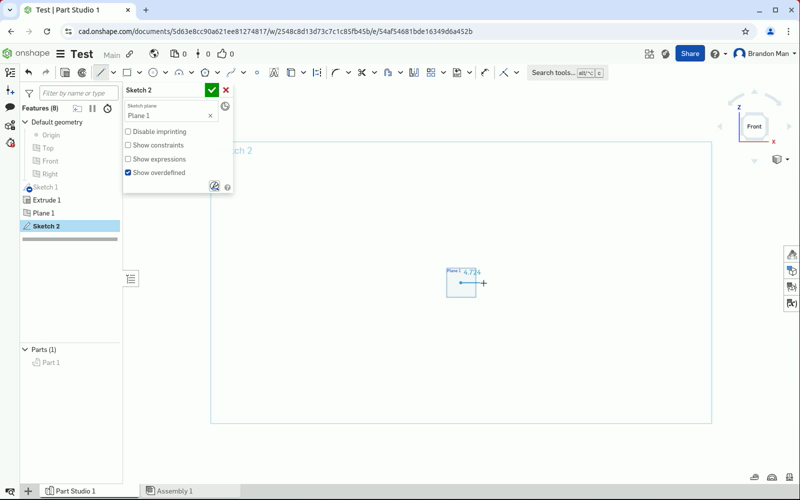
click(483, 282)
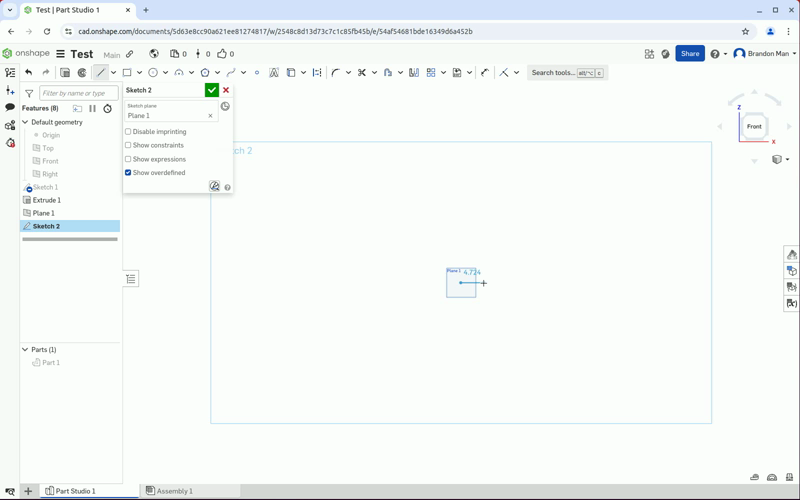
key_up(shift)
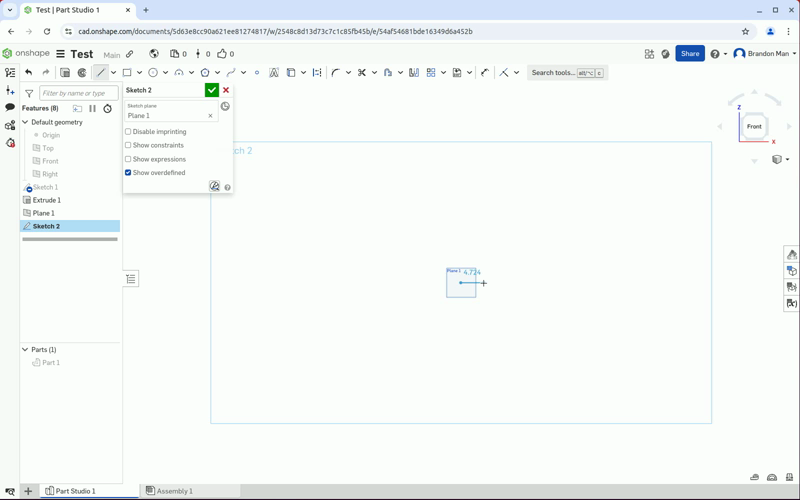
key_down(shift)
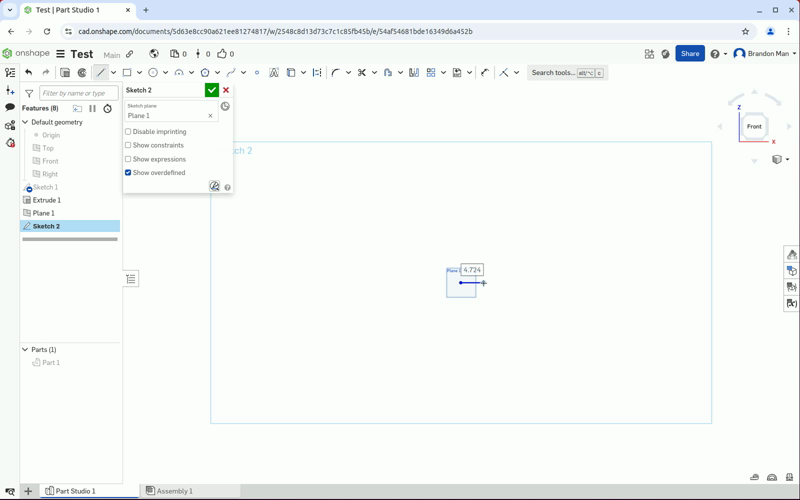
mouse_move(513, 282)
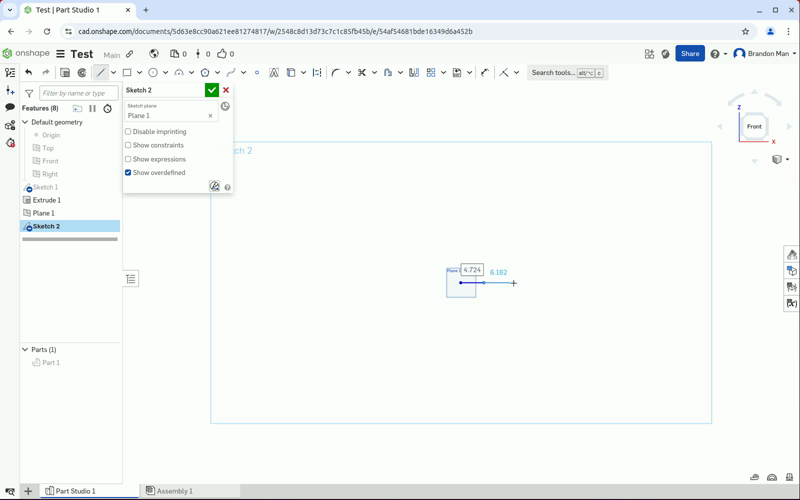
mouse_move(483, 259)
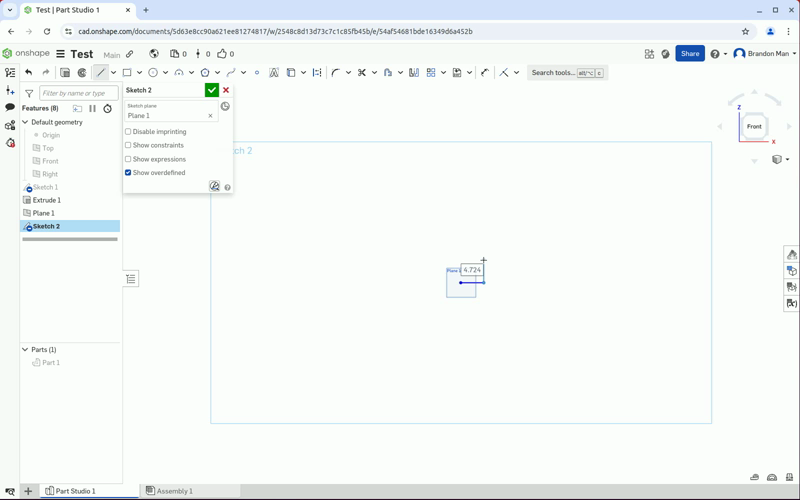
click(483, 259)
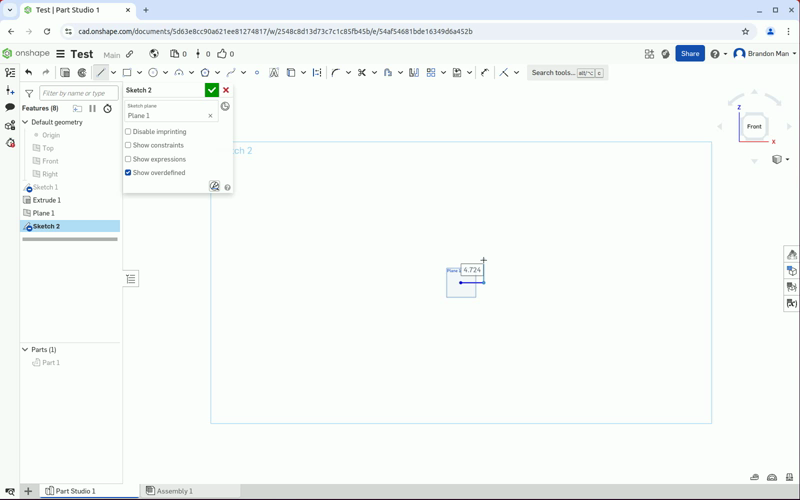
key_up(shift)
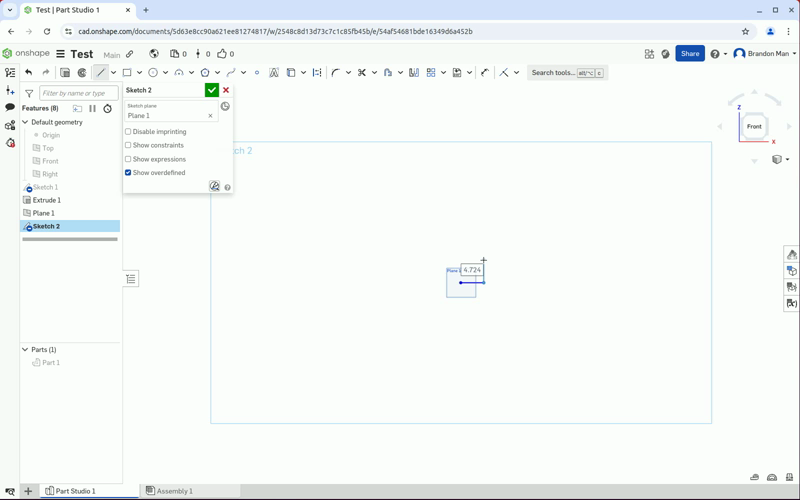
mouse_move(513, 259)
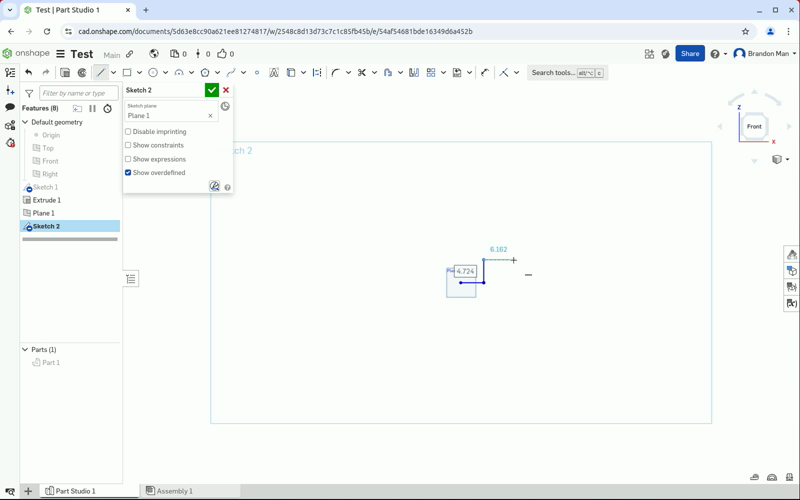
key_down(shift)
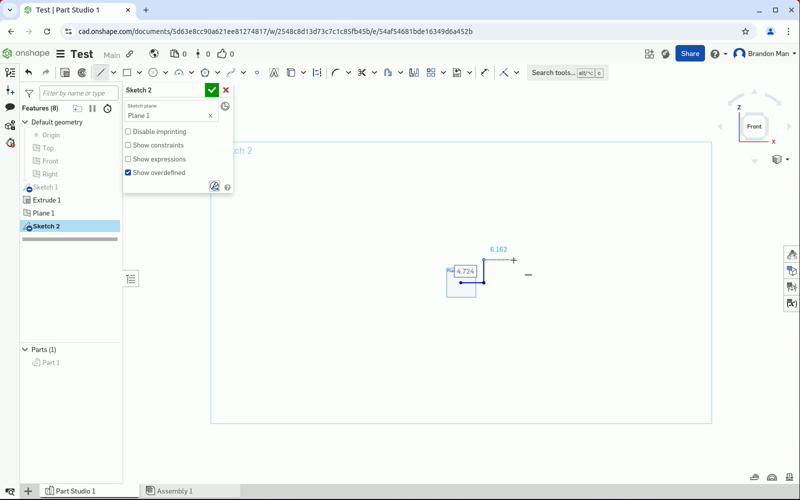
mouse_move(460, 282)
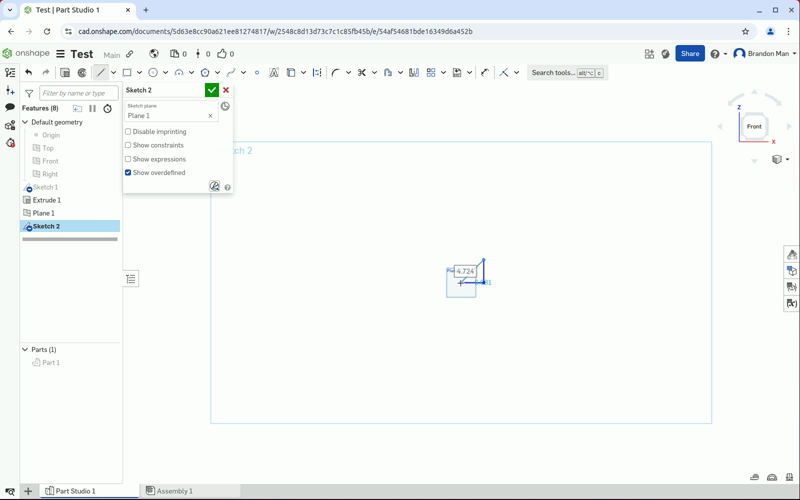
key_up(shift)
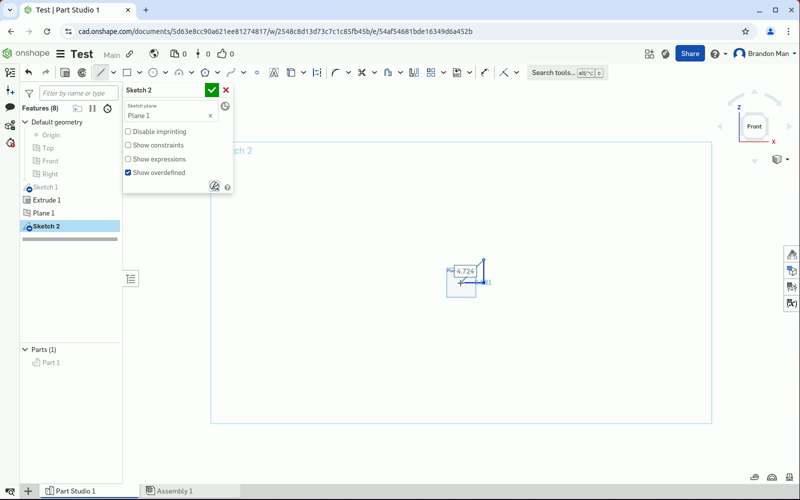
click(460, 282)
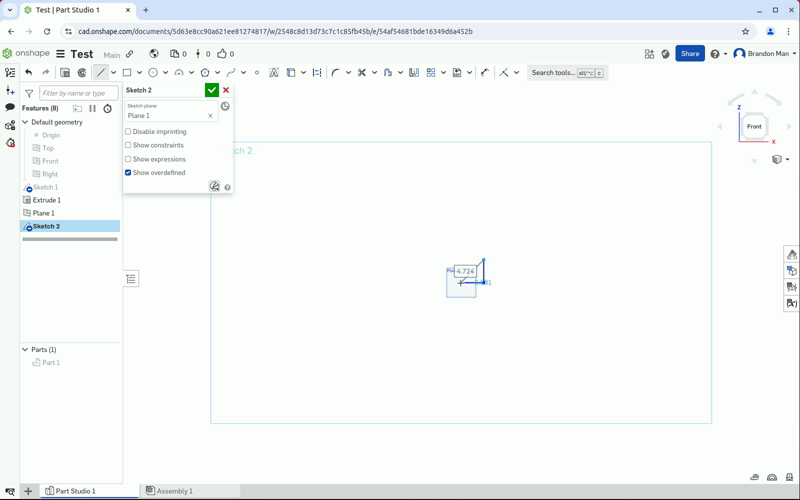
key(esc)
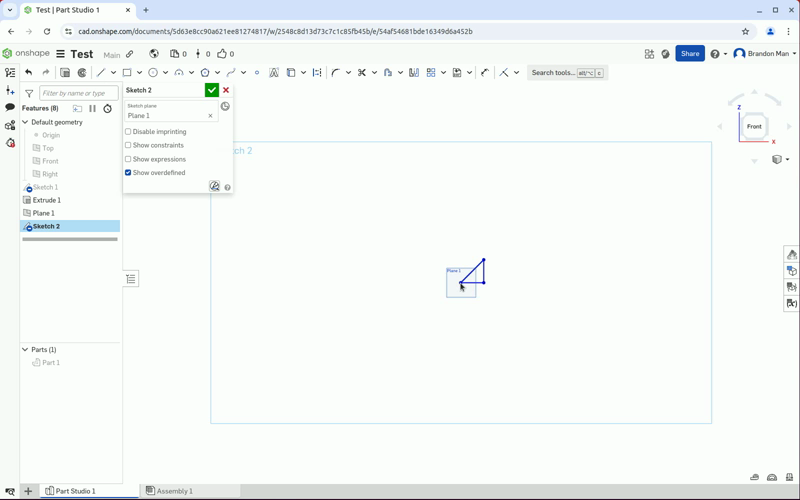
mouse_move(472, 275)
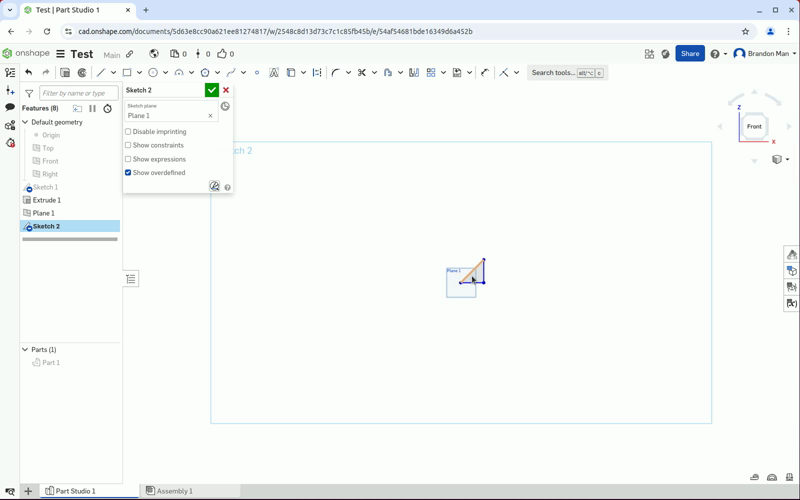
scroll(6)
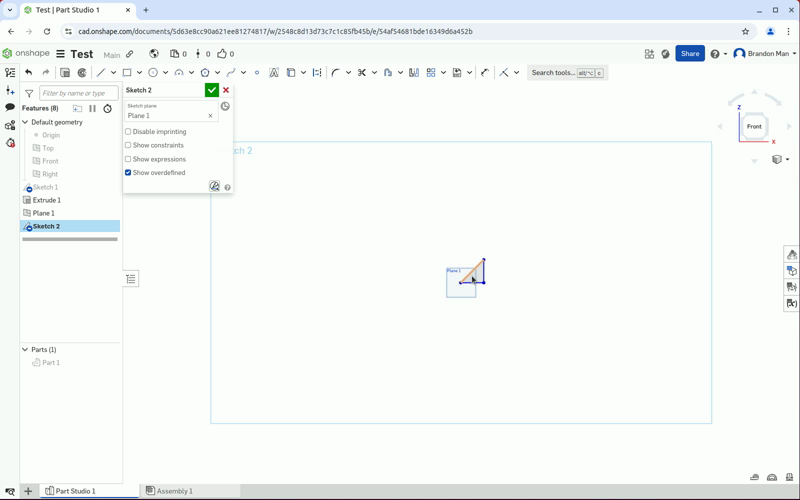
scroll(6)
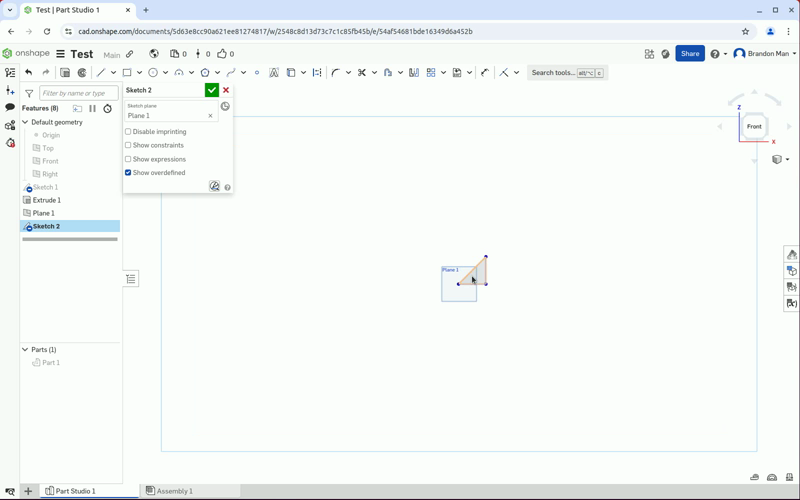
scroll(6)
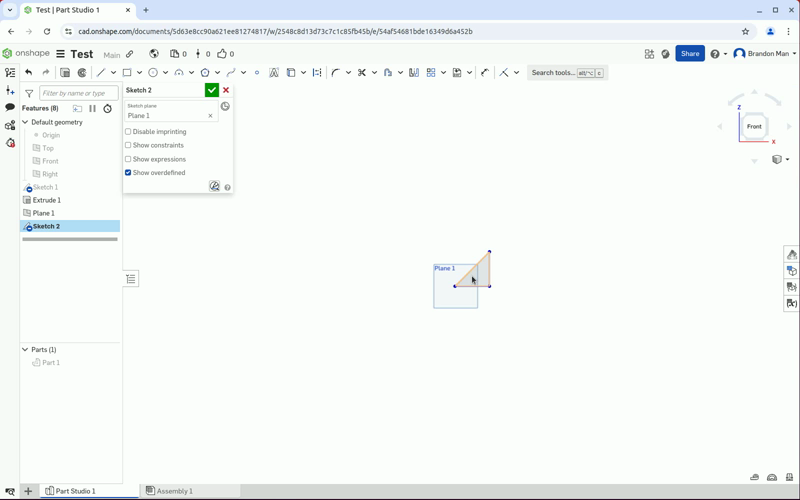
scroll(6)
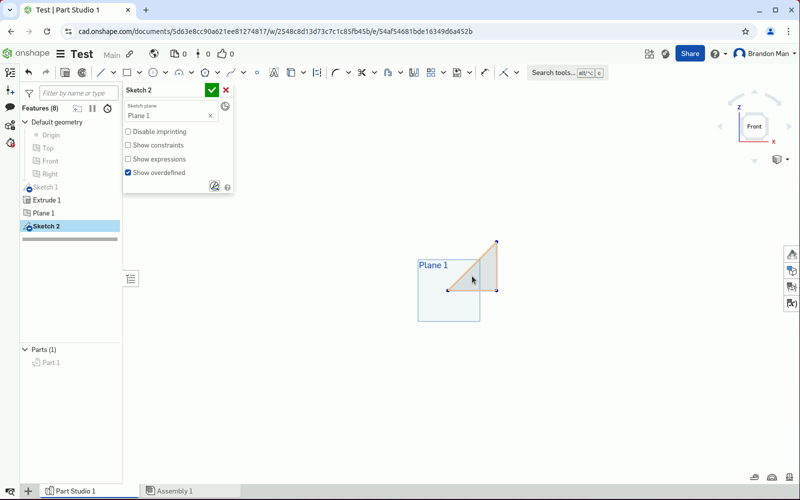
scroll(6)
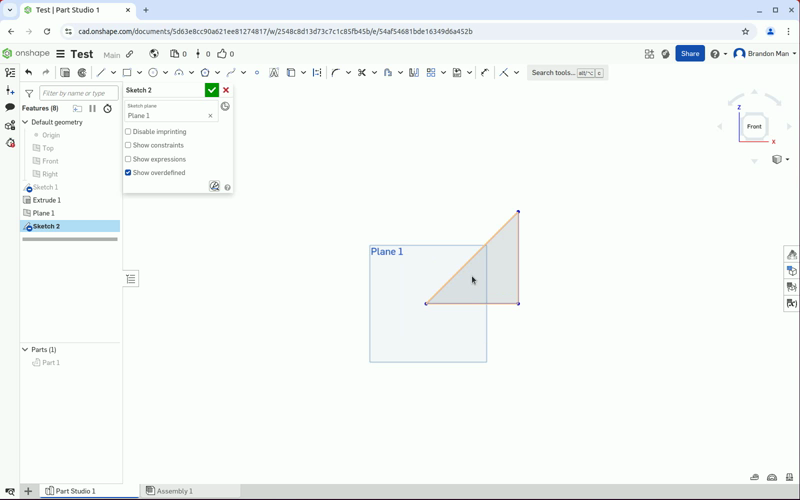
scroll(6)
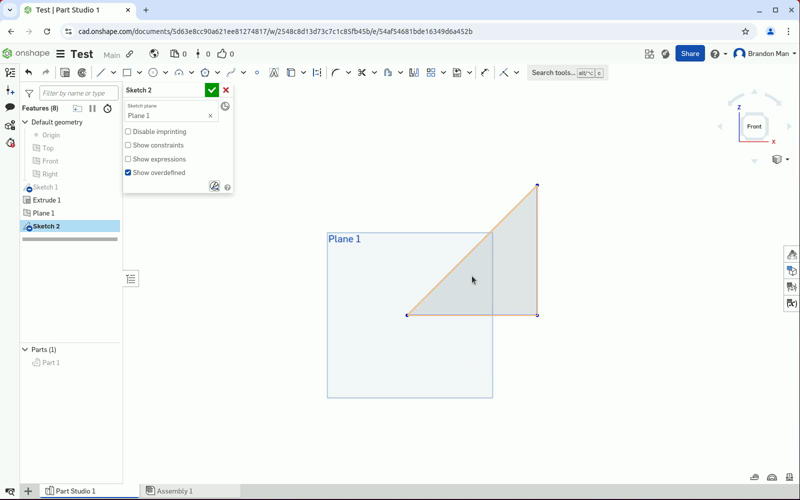
scroll(6)
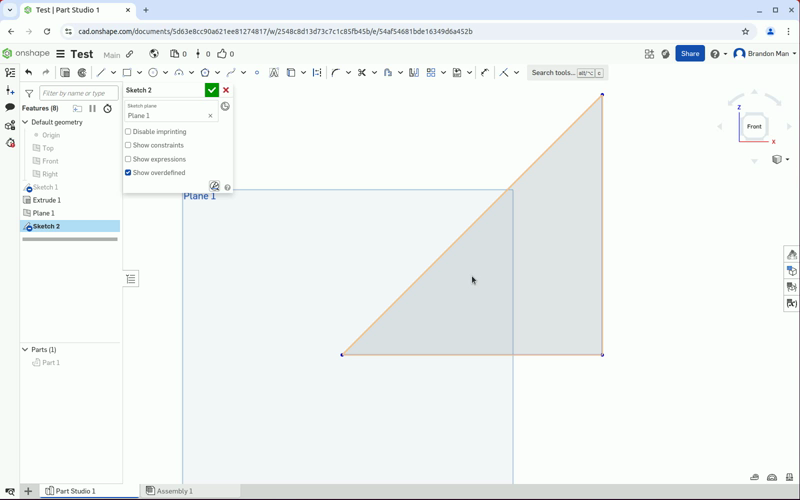
click(472, 275)
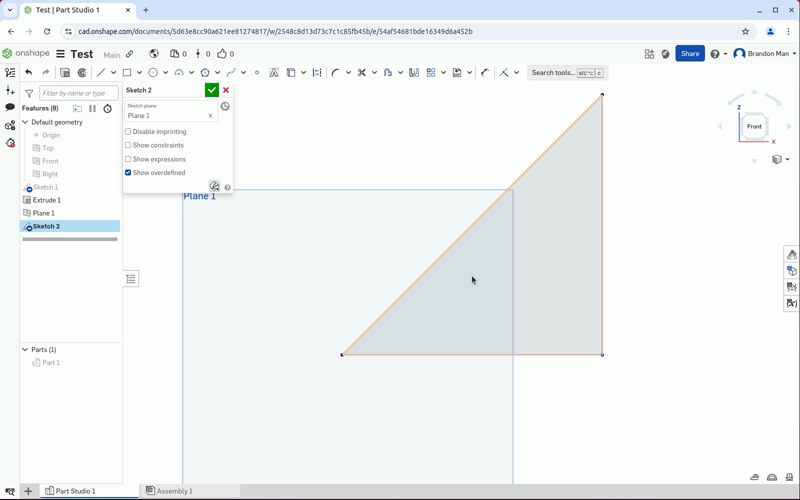
scroll(-6)
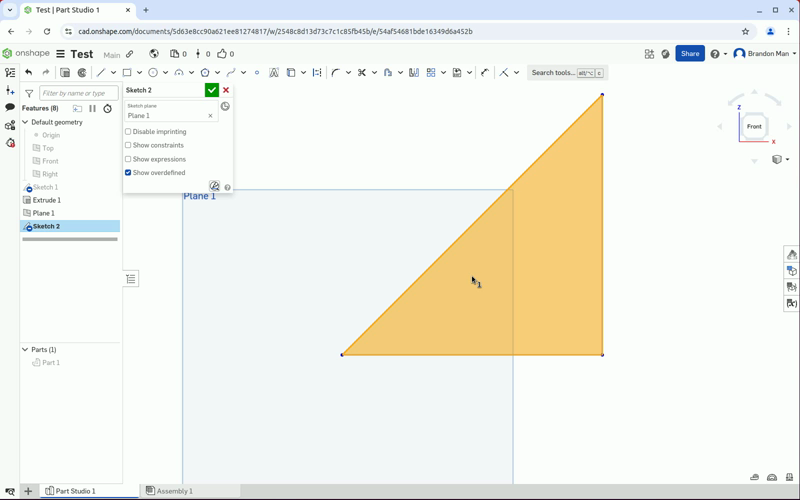
scroll(-6)
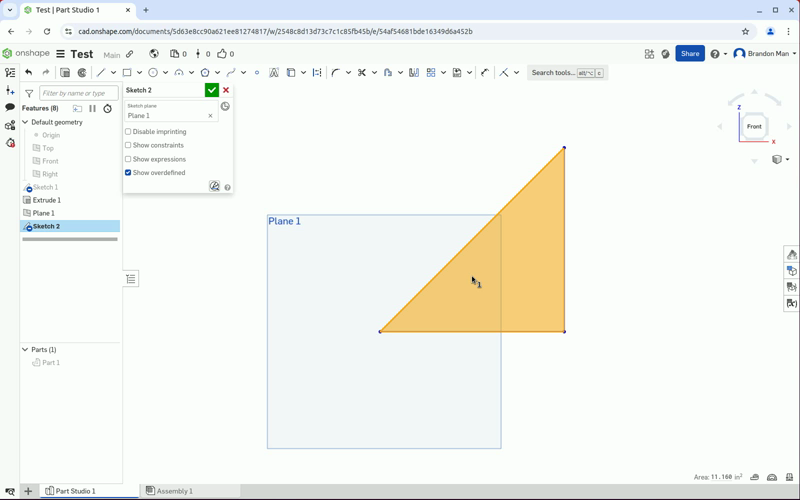
scroll(-6)
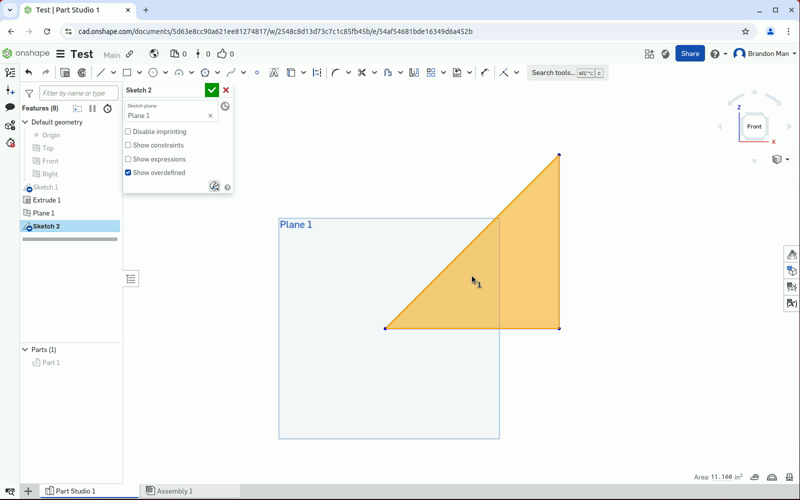
scroll(-6)
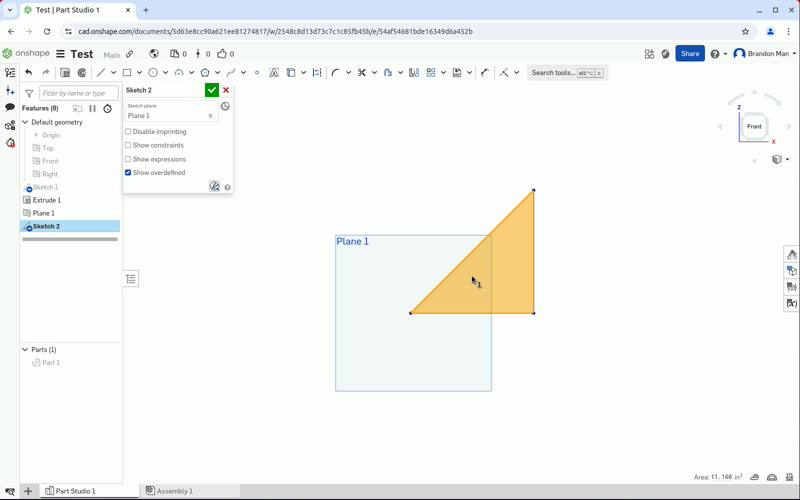
scroll(-6)
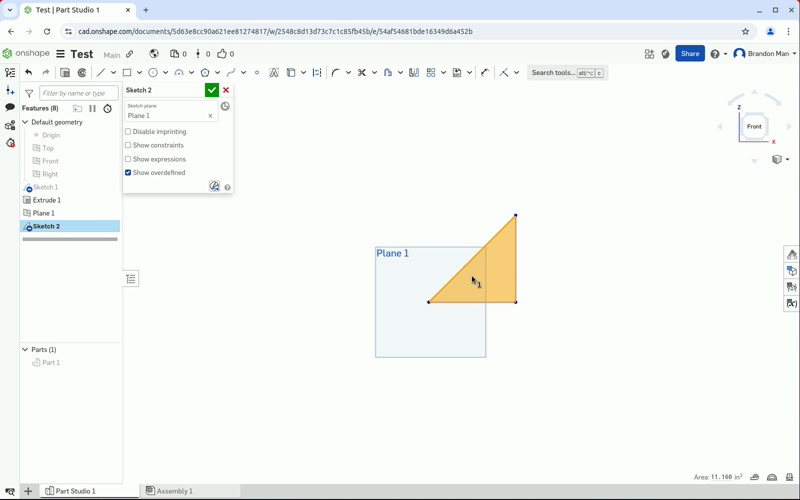
scroll(-6)
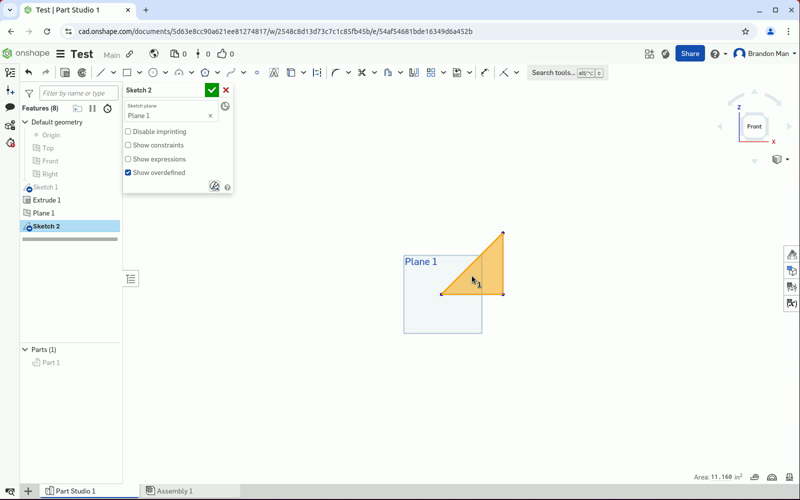
scroll(-6)
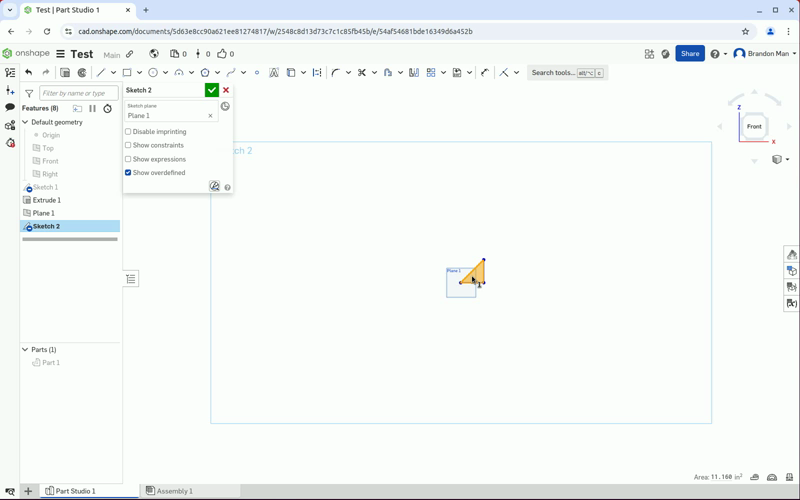
mouse_move(73, 352)
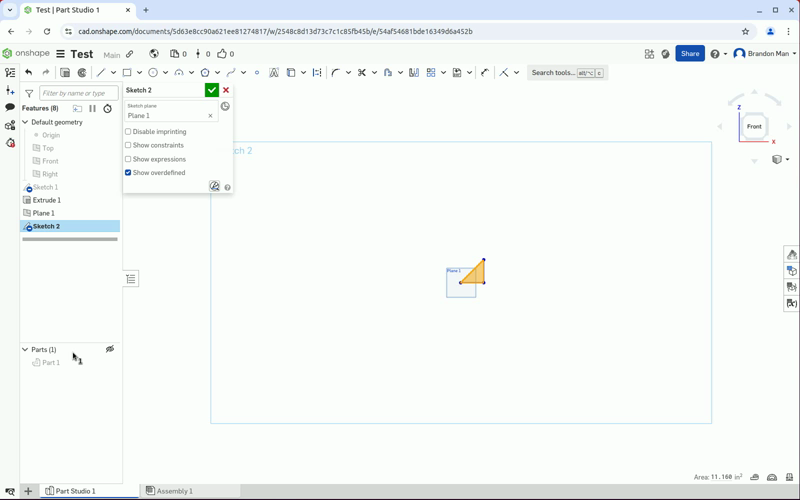
key(shift+y)
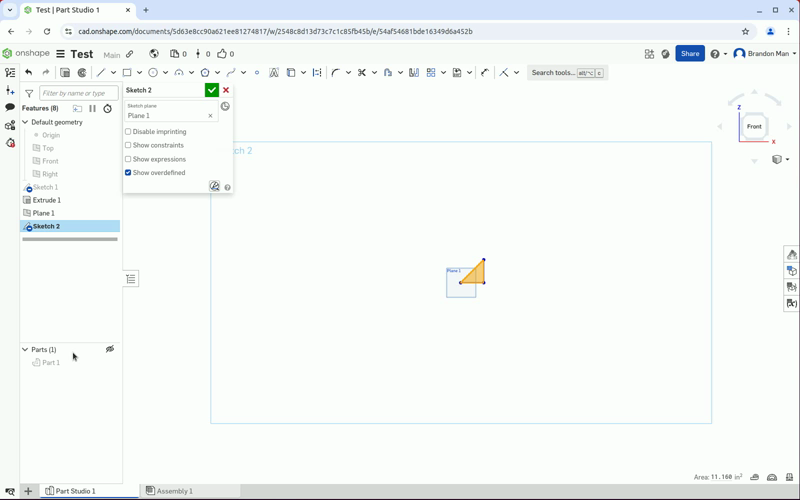
key(shift+e)
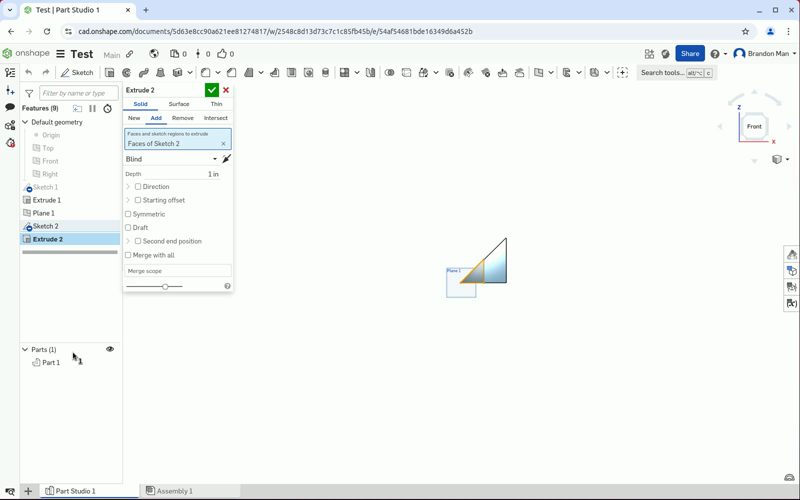
mouse_move(143, 106)
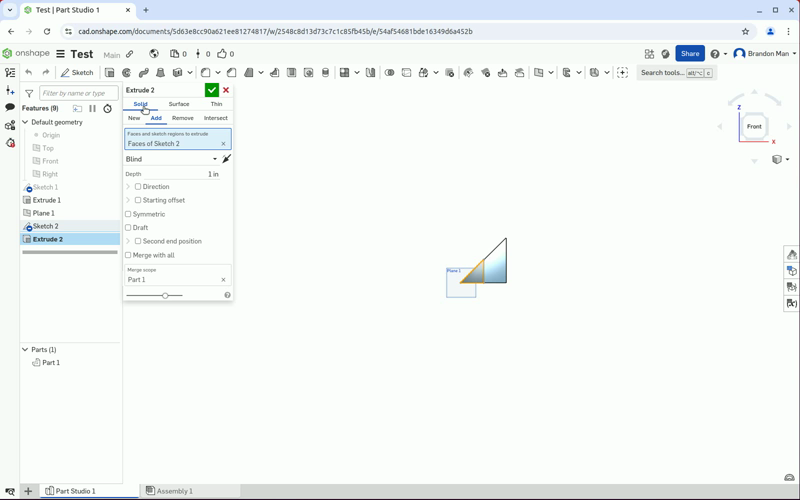
click(143, 106)
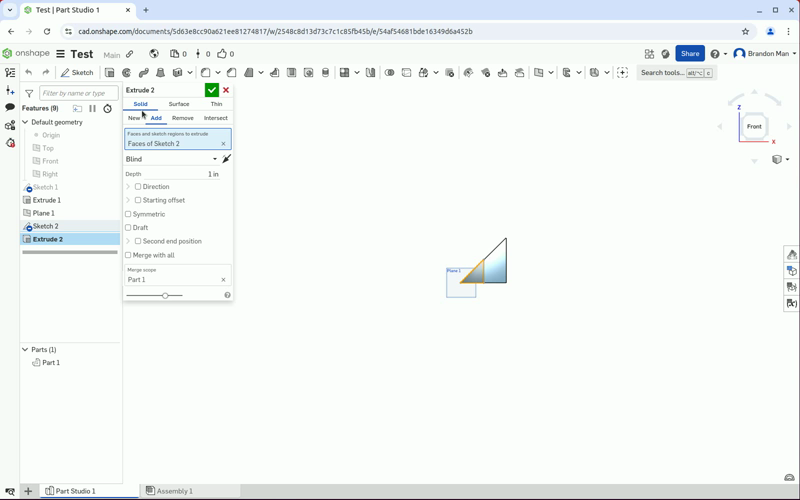
mouse_move(137, 120)
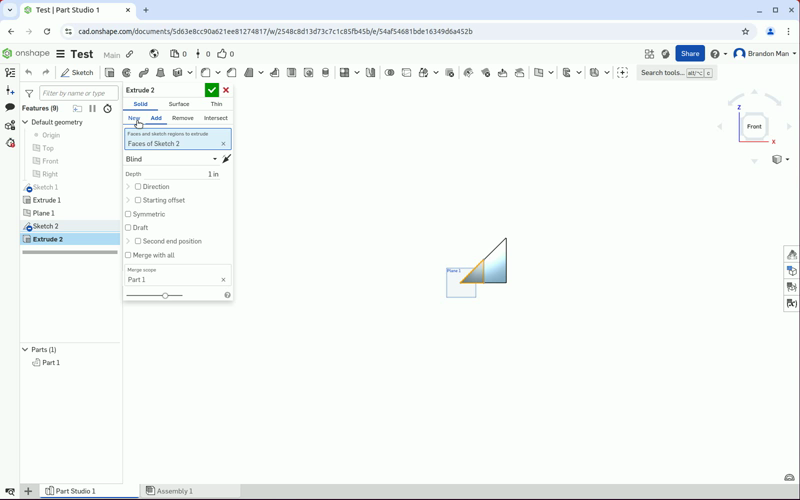
click(137, 120)
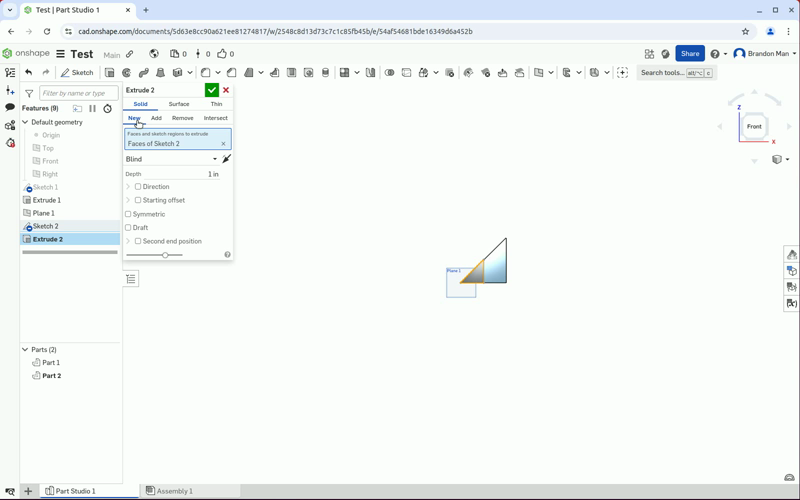
key(tab, 4)
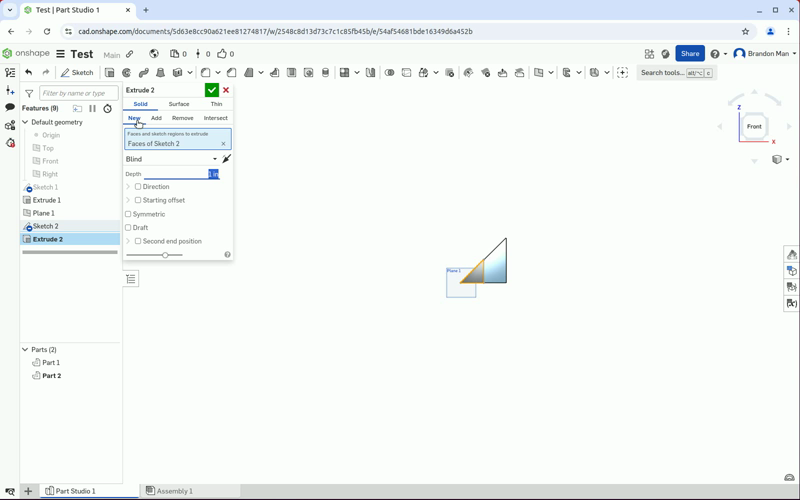
text(9.147)
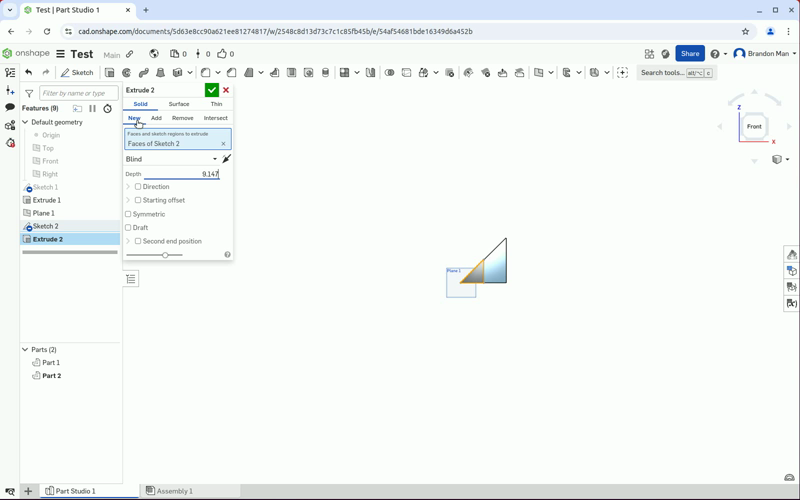
key(enter)
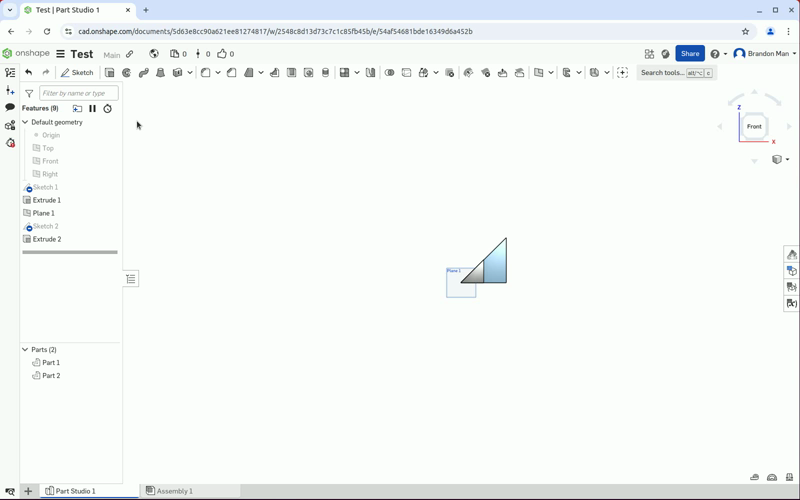
key(shift+h)
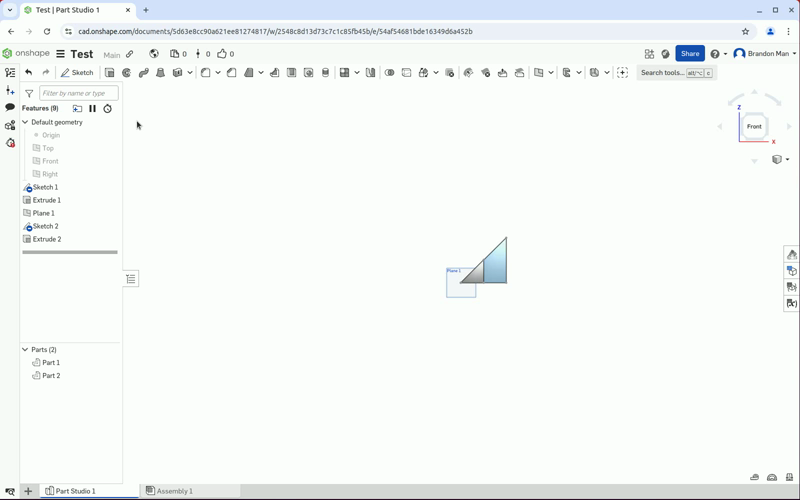
key(shift+h)
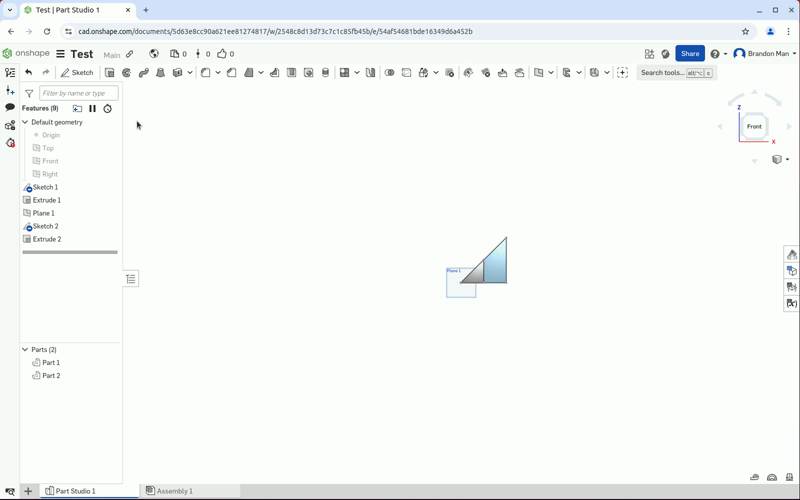
key(shift+7)
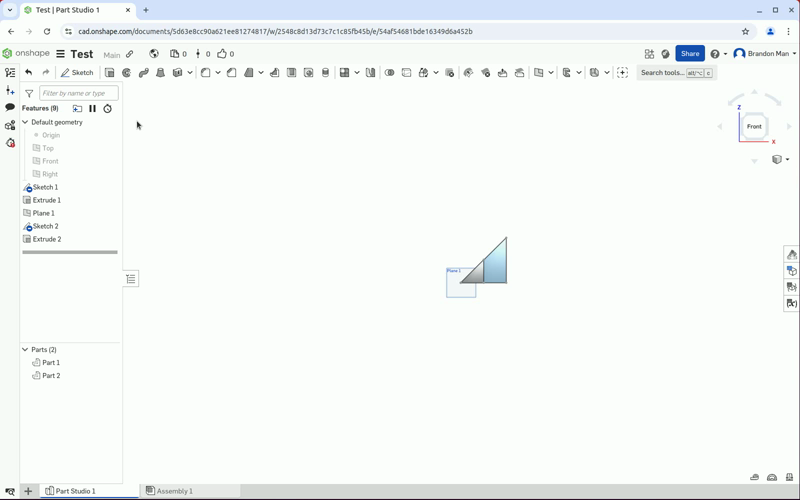
key(left, 2)
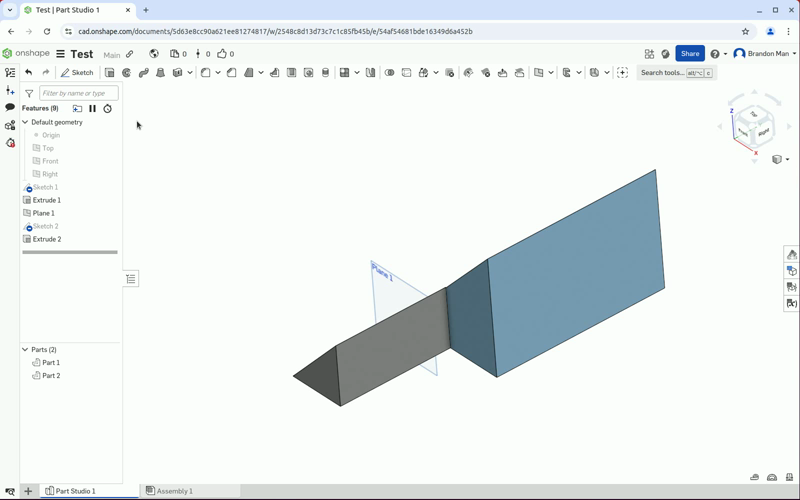
key(down, 2)
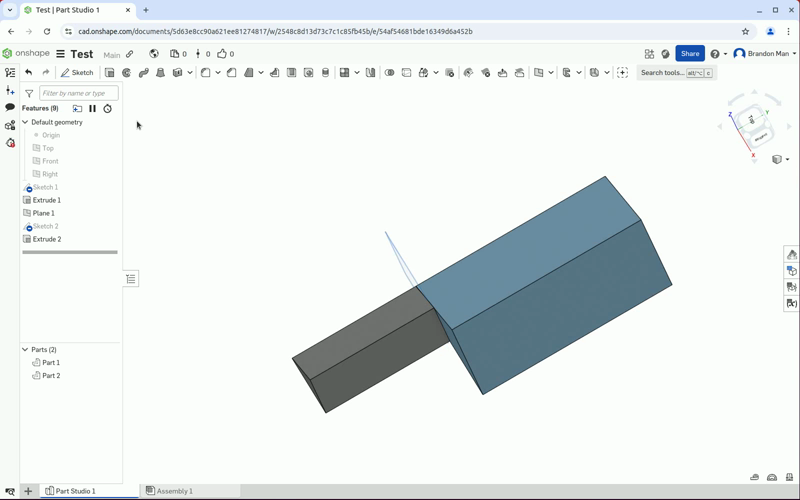
key(up, 2)
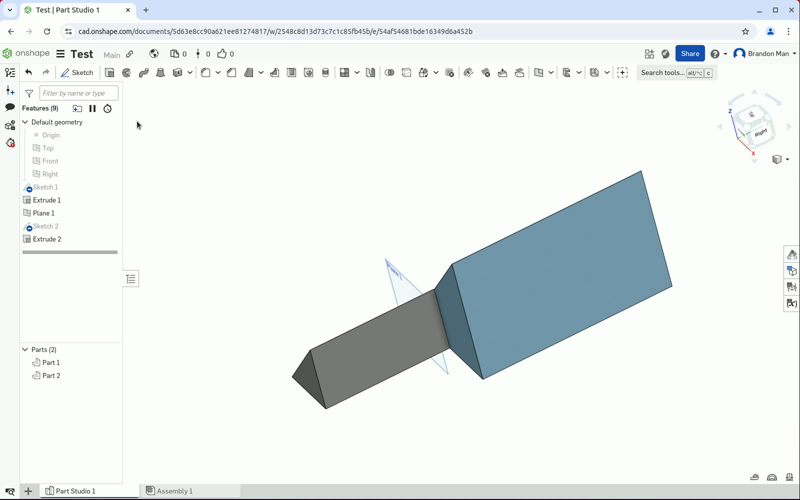
key(right, 2)
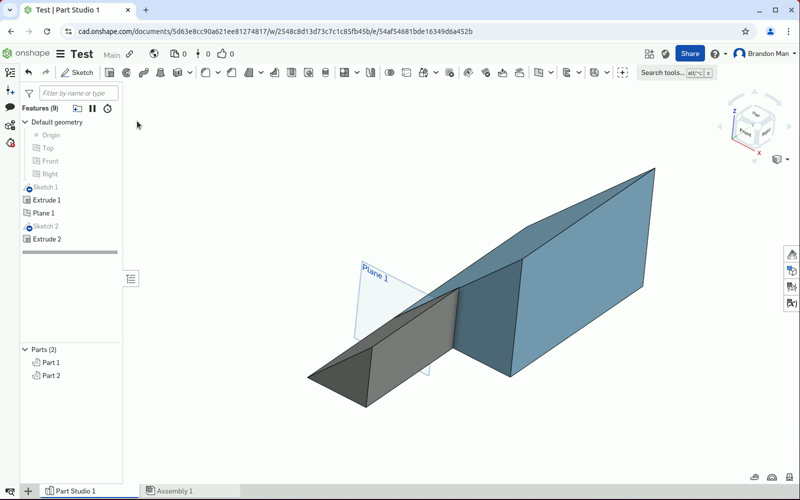
mouse_move(73, 189)
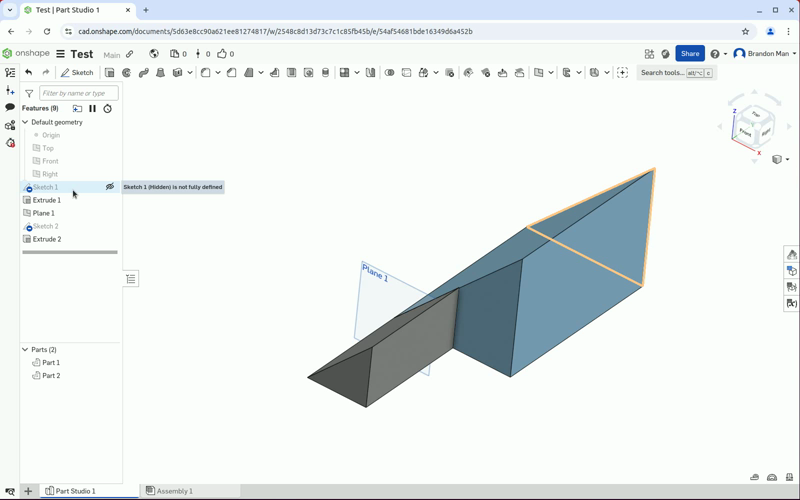
click(73, 189)